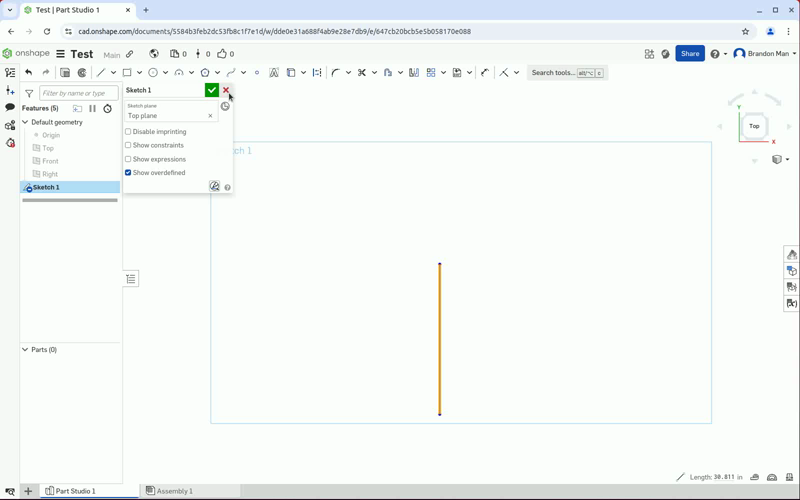
key(shift+h)
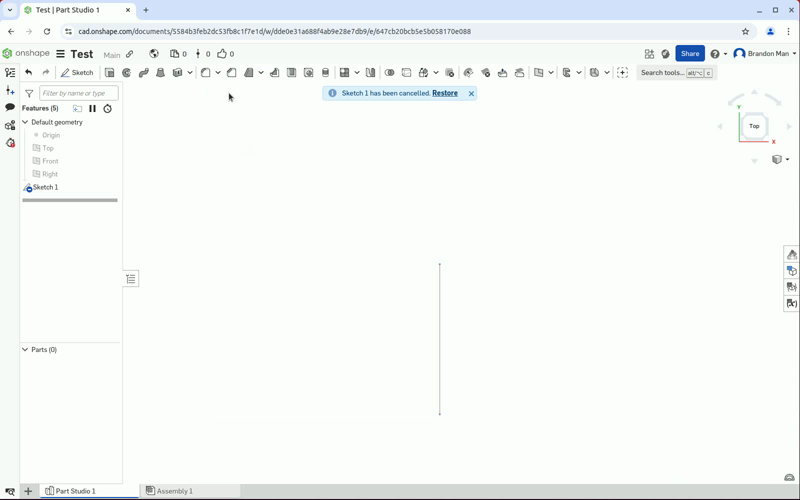
key(shift+s)
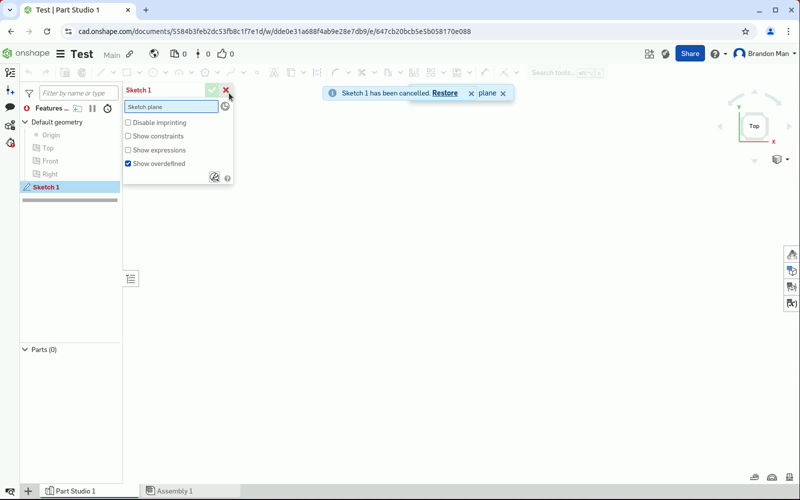
mouse_move(73, 150)
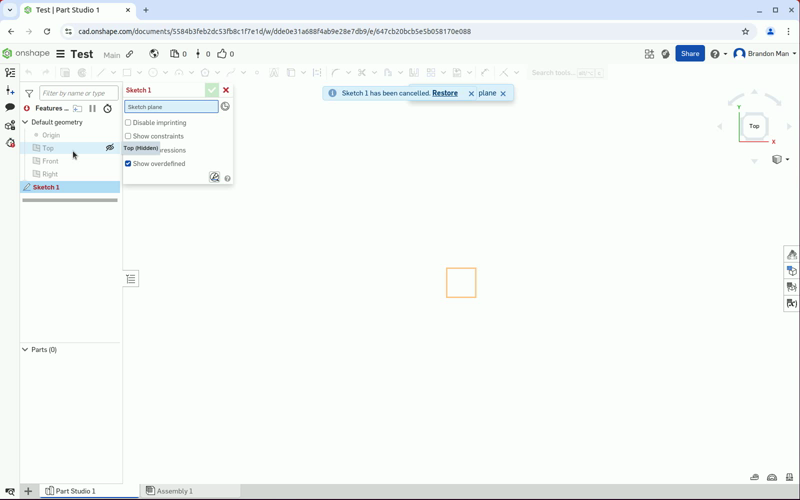
click(73, 150)
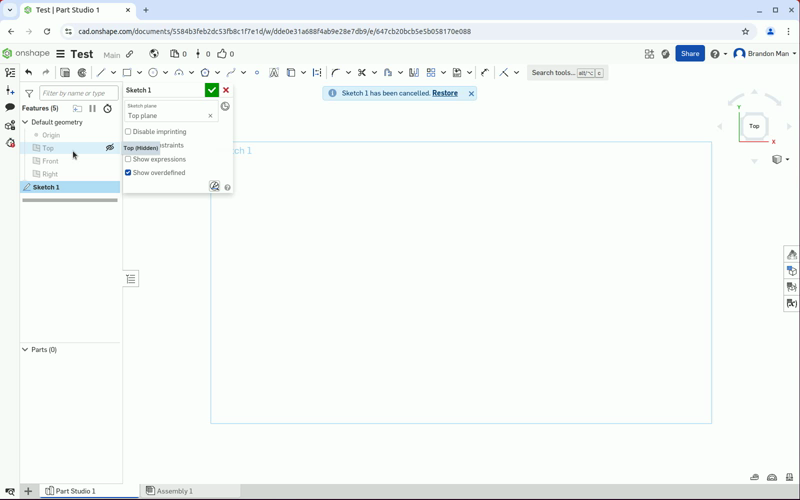
mouse_move(73, 352)
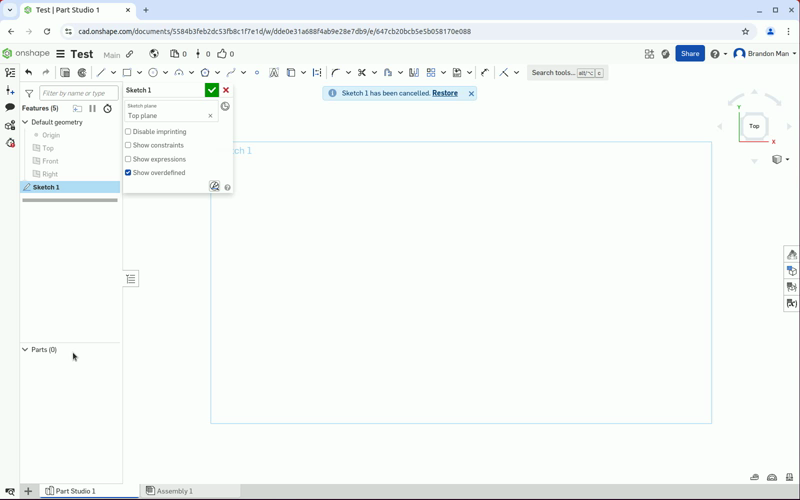
key(y)
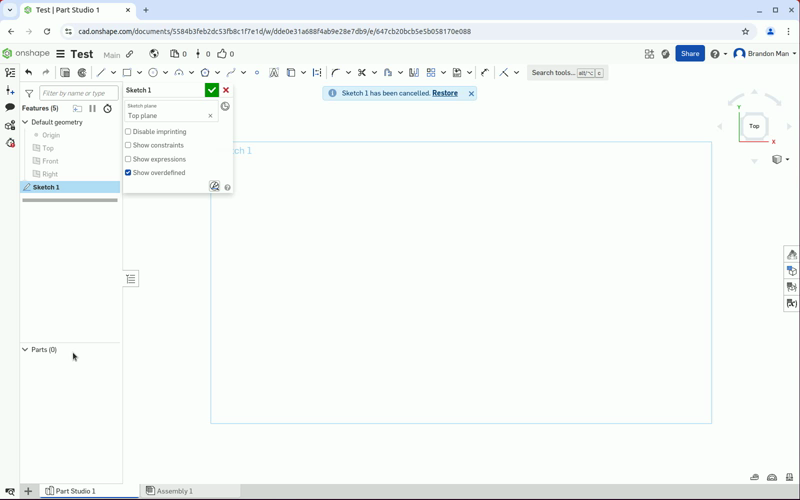
key(l)
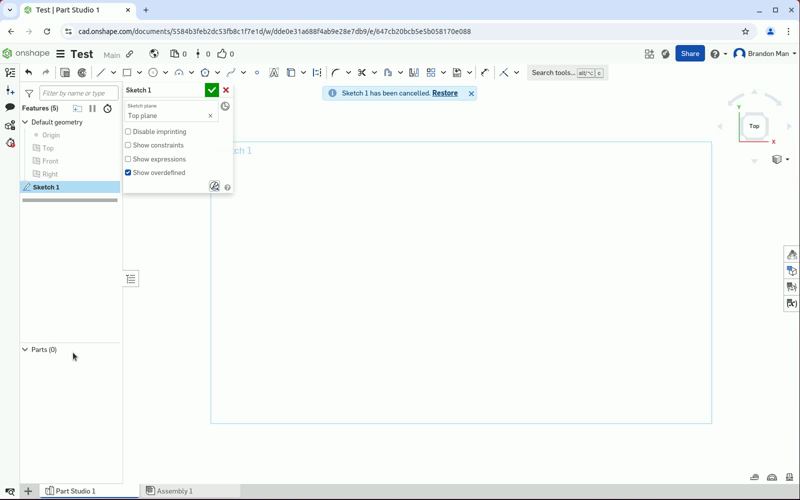
key_down(shift)
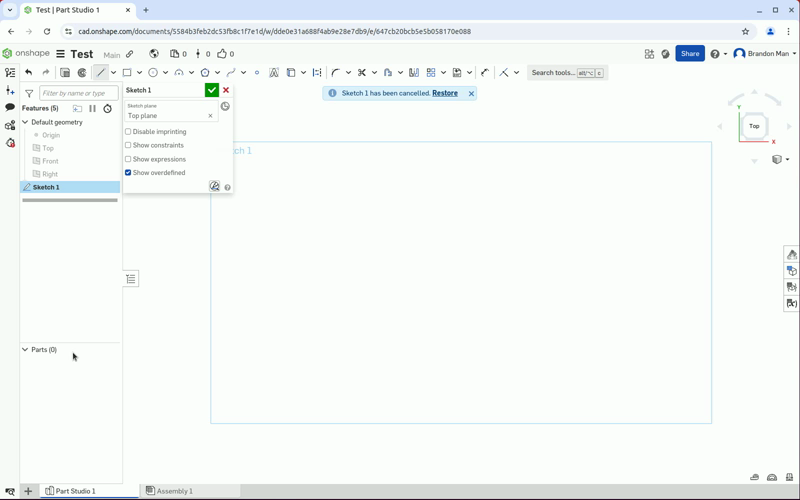
mouse_move(348, 383)
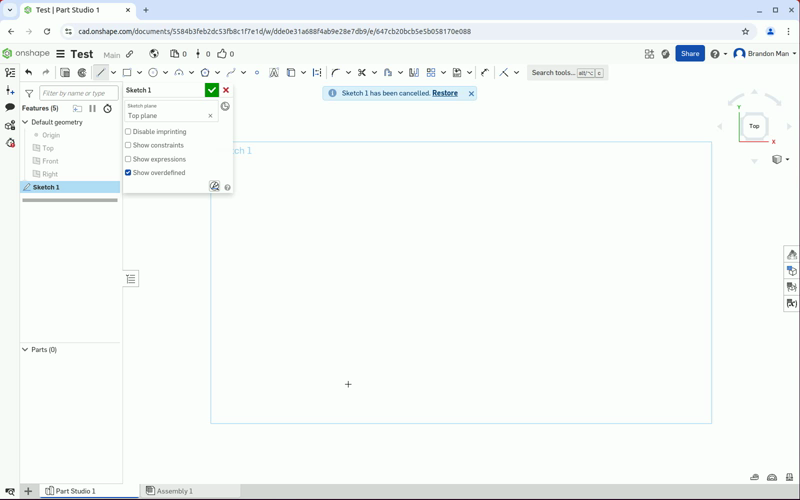
click(348, 383)
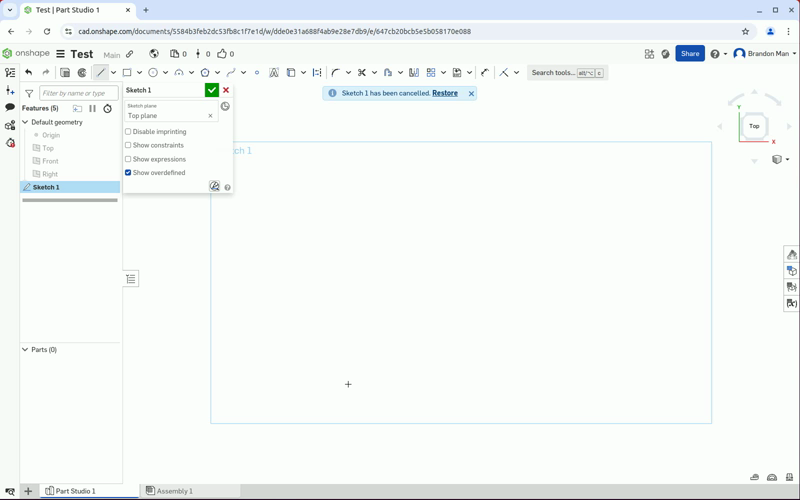
key_up(shift)
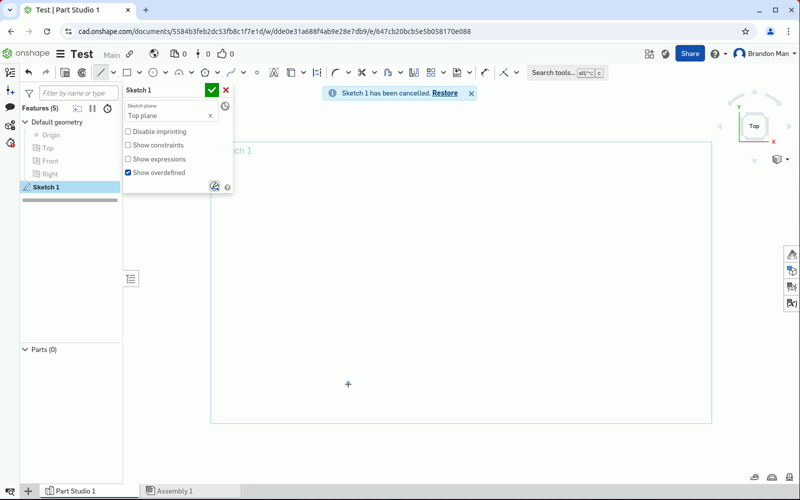
key_down(shift)
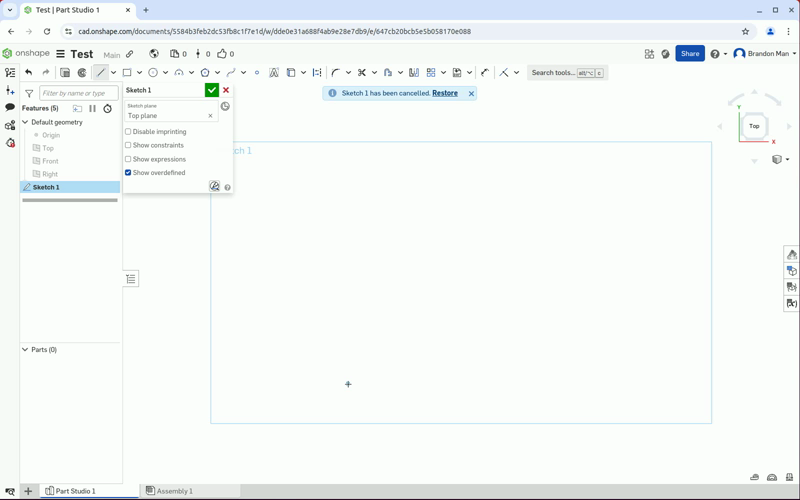
mouse_move(572, 383)
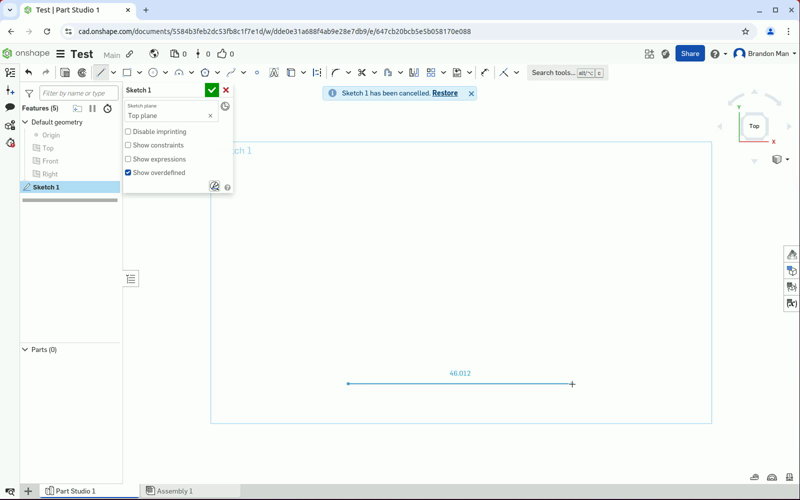
click(572, 383)
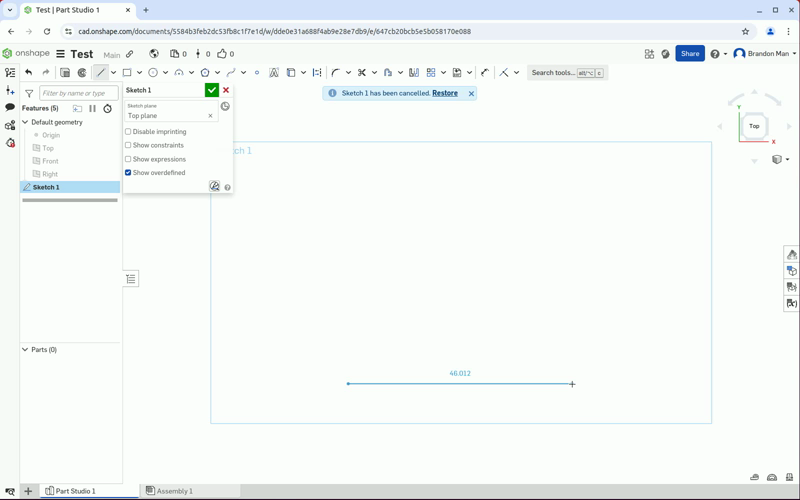
key_up(shift)
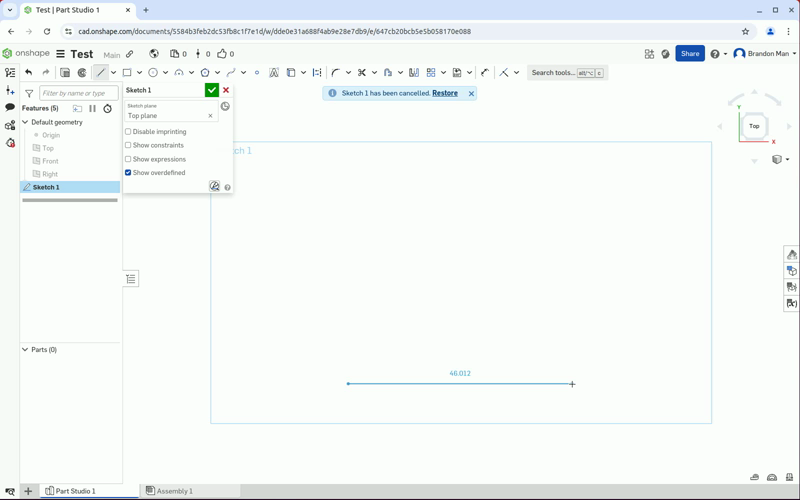
key_down(shift)
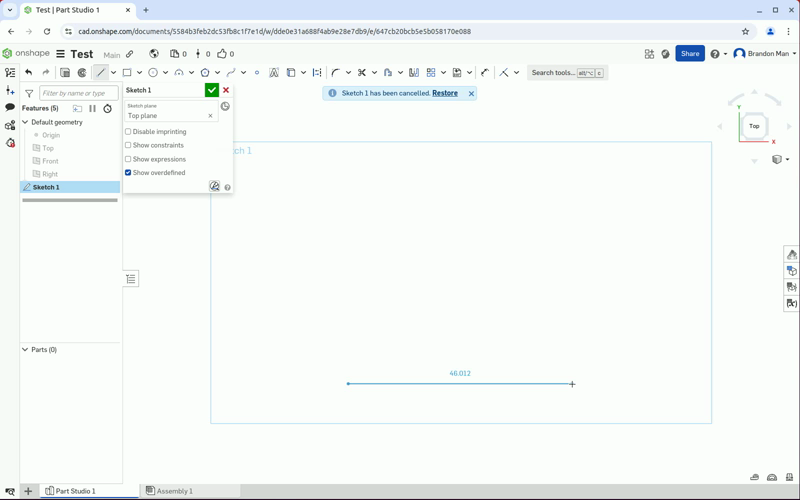
mouse_move(572, 181)
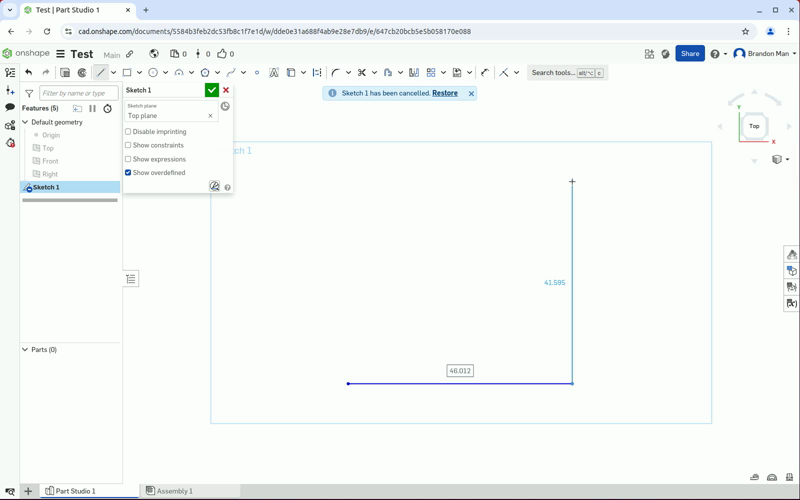
click(572, 181)
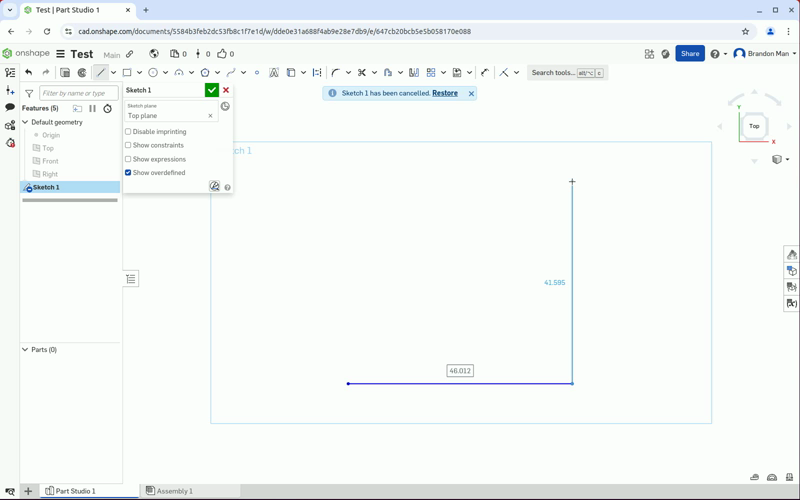
key_up(shift)
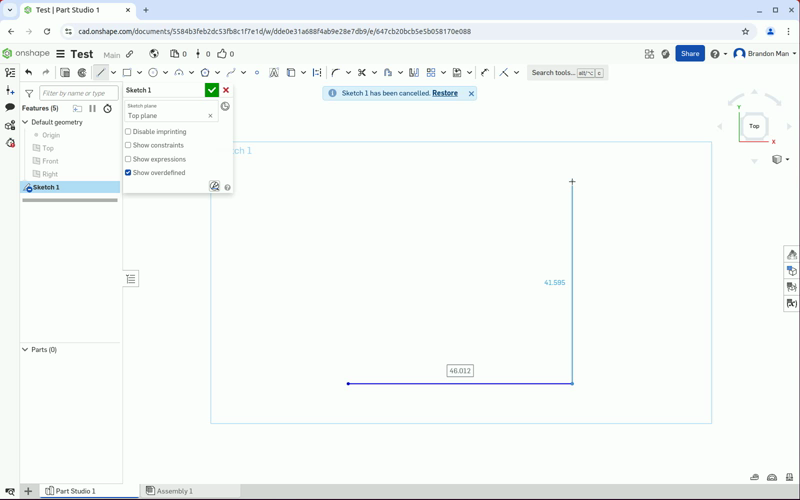
key_down(shift)
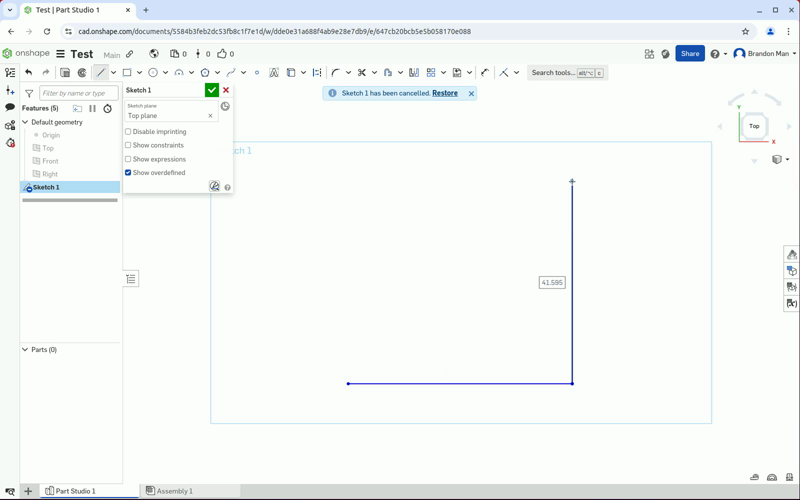
mouse_move(348, 181)
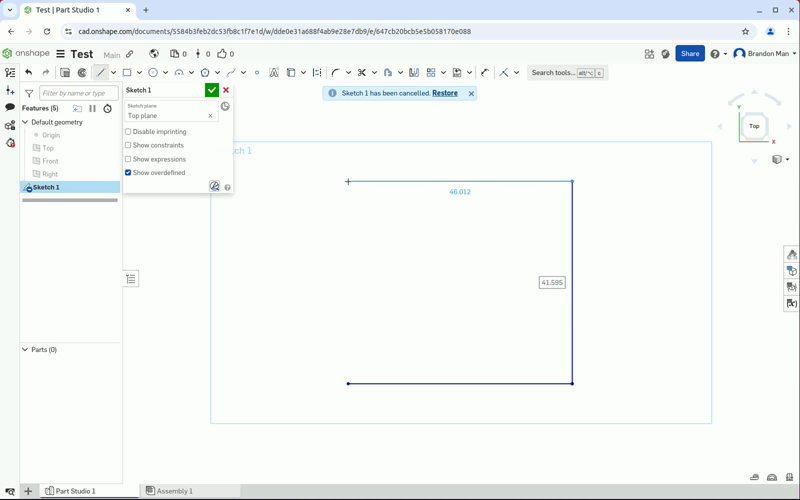
click(348, 181)
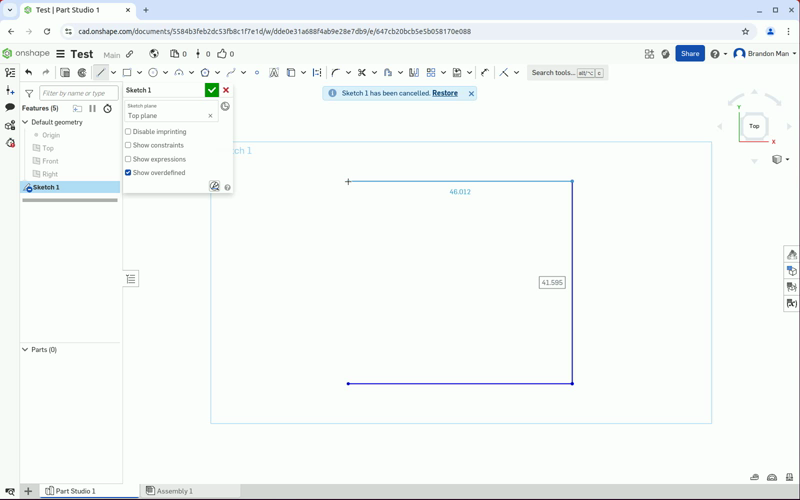
key_up(shift)
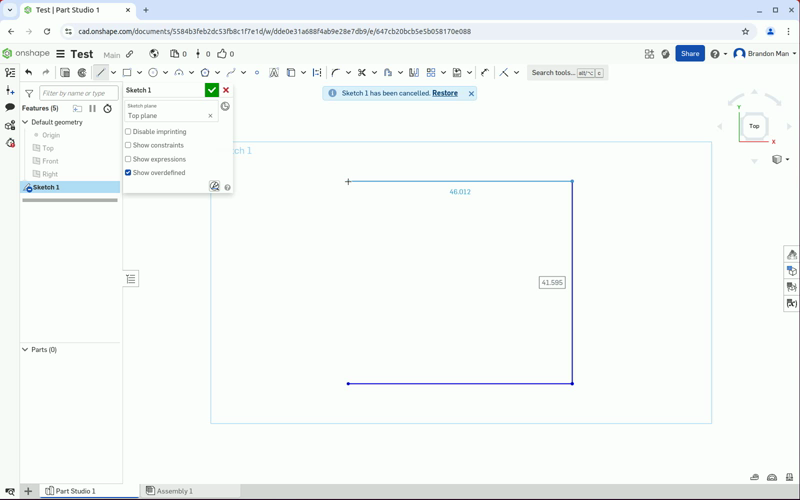
key_down(shift)
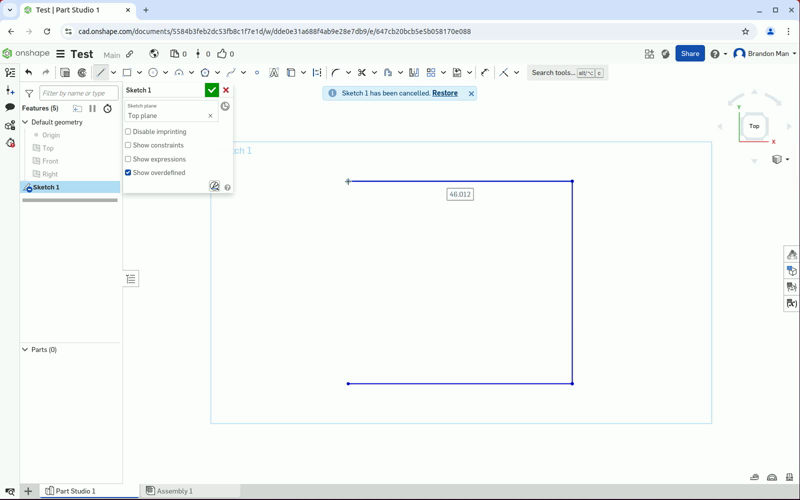
mouse_move(348, 383)
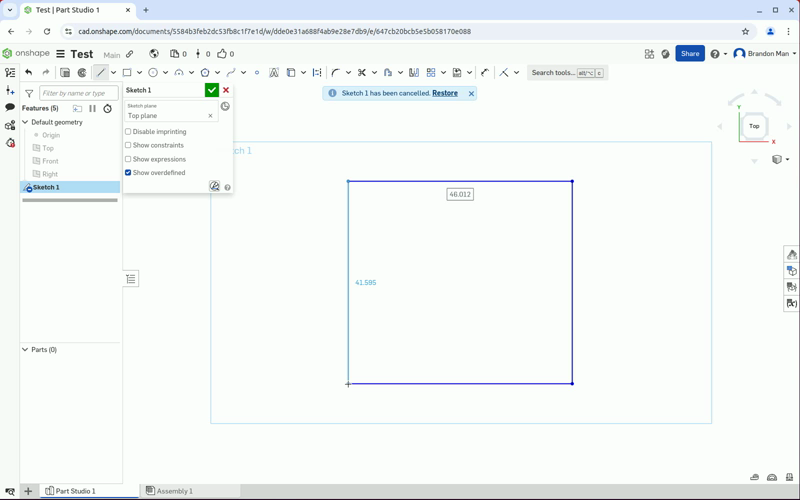
key_up(shift)
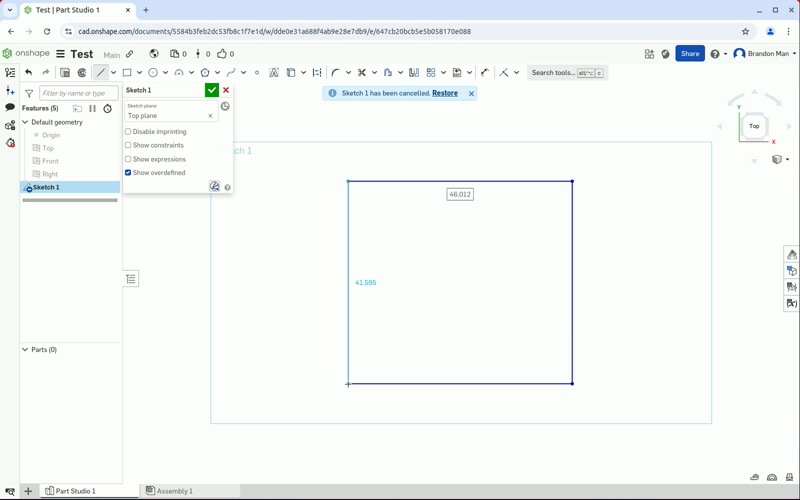
click(348, 383)
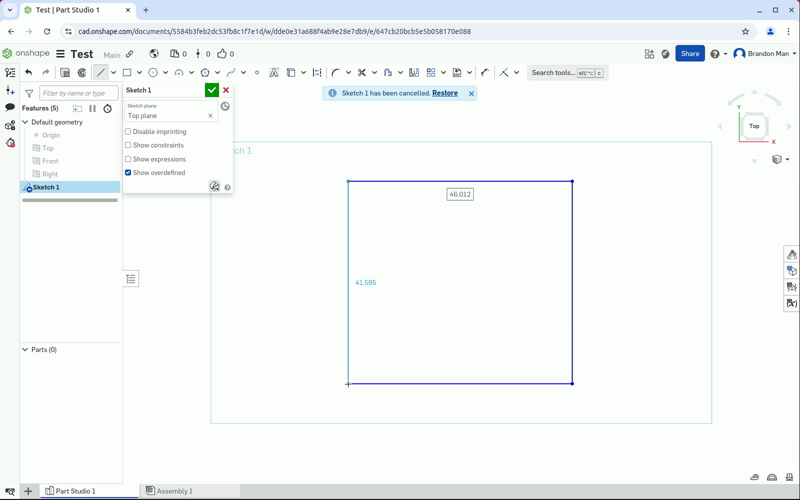
key(esc)
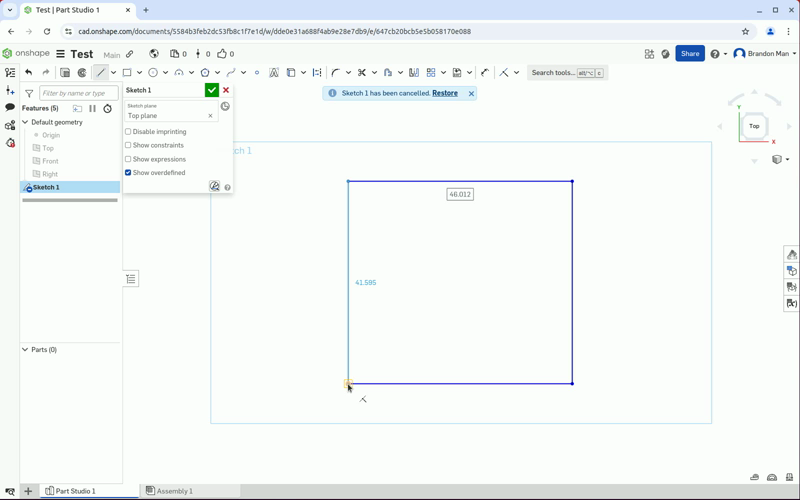
key(l)
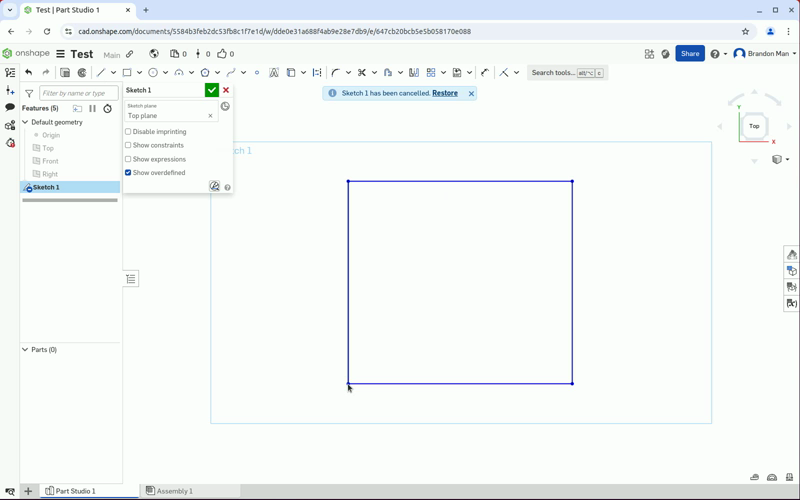
key_down(shift)
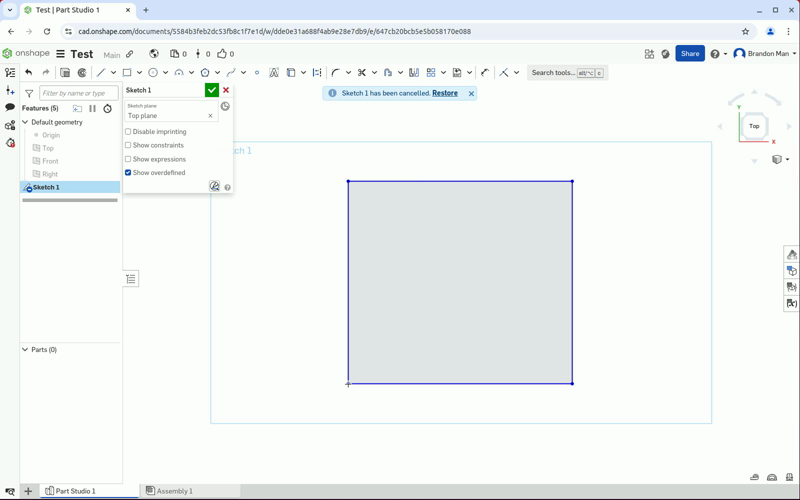
mouse_move(371, 360)
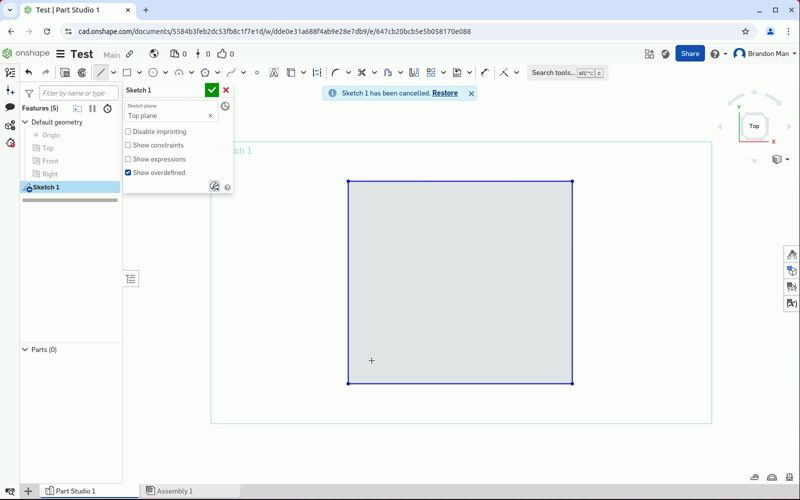
click(371, 360)
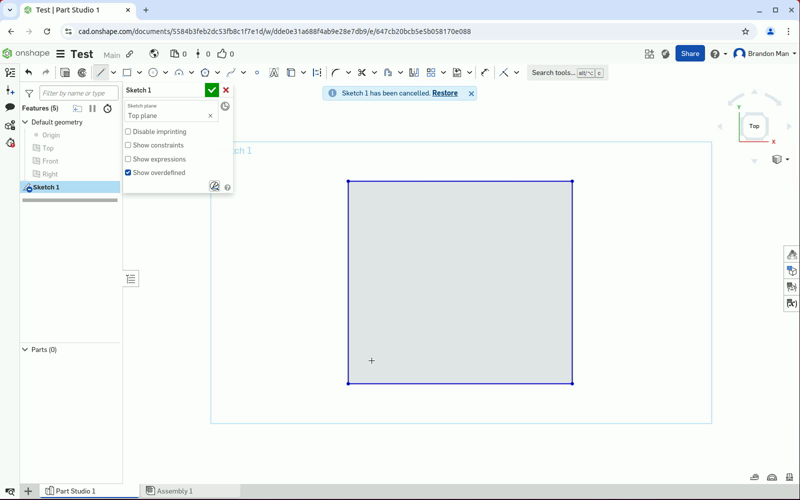
key_up(shift)
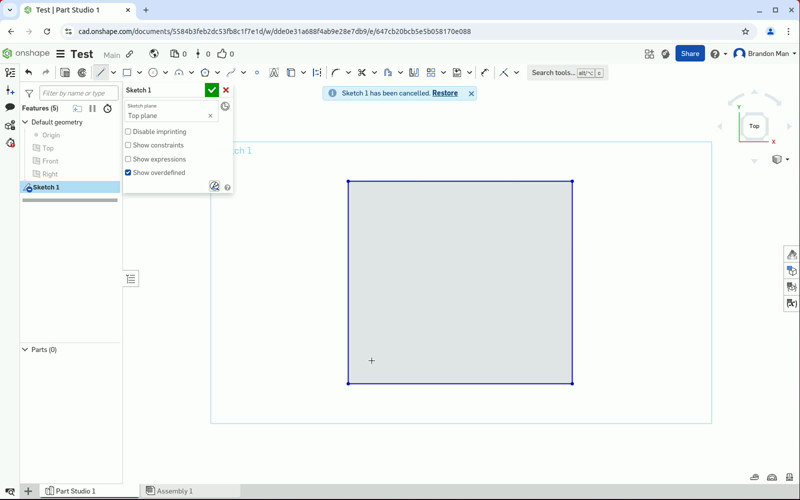
key_down(shift)
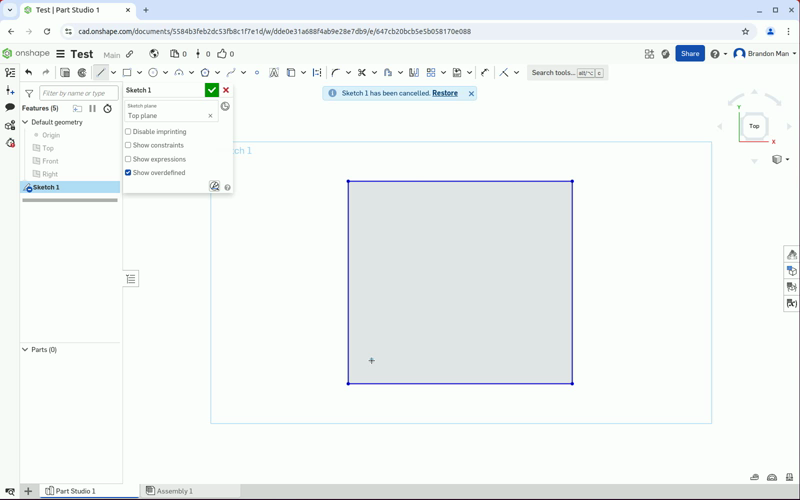
mouse_move(550, 360)
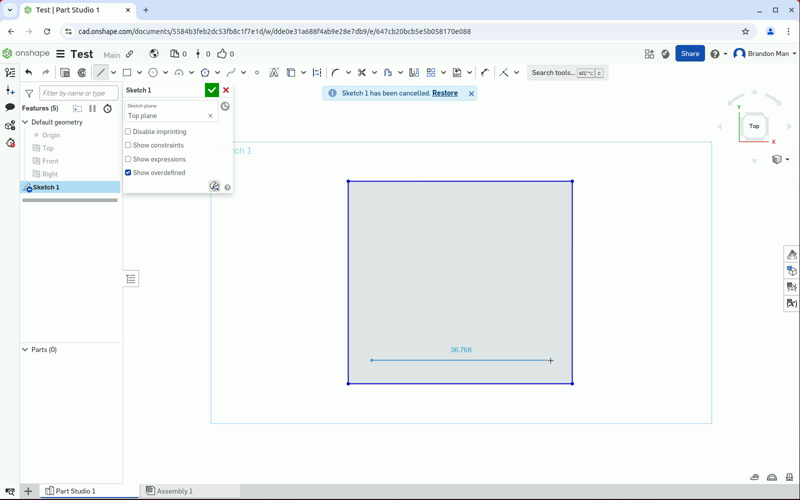
click(550, 360)
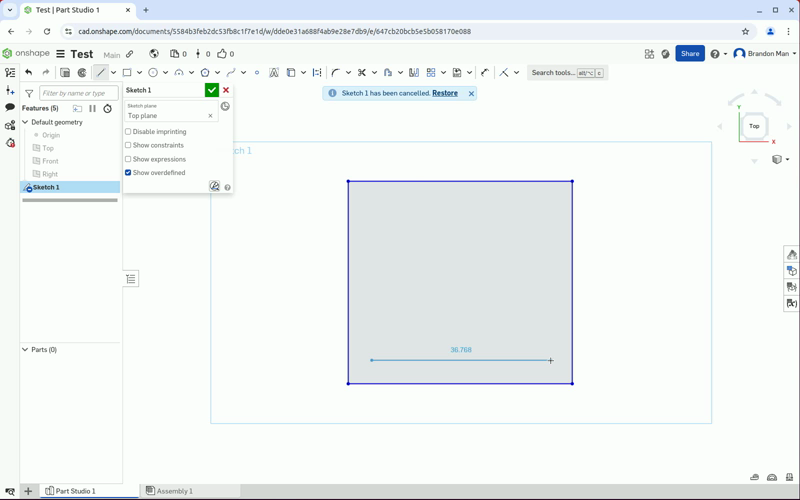
key_up(shift)
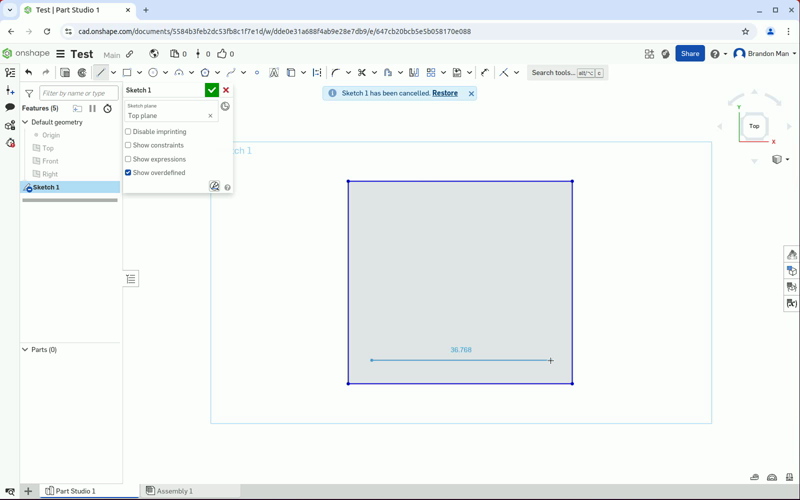
key_down(shift)
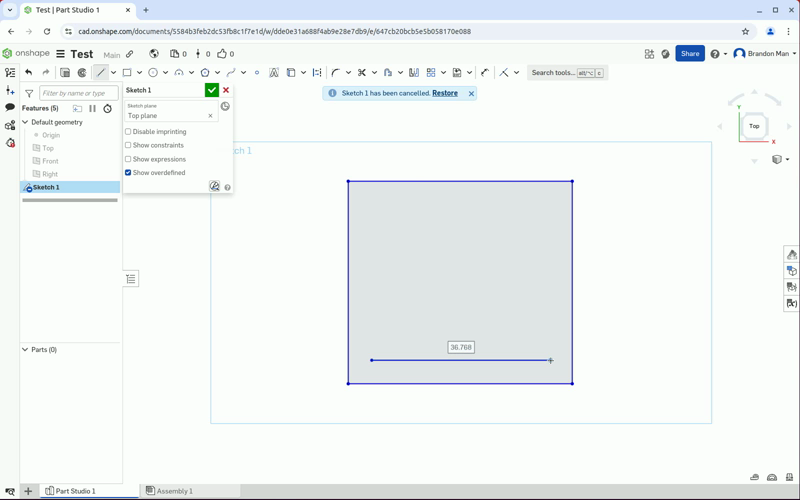
mouse_move(550, 204)
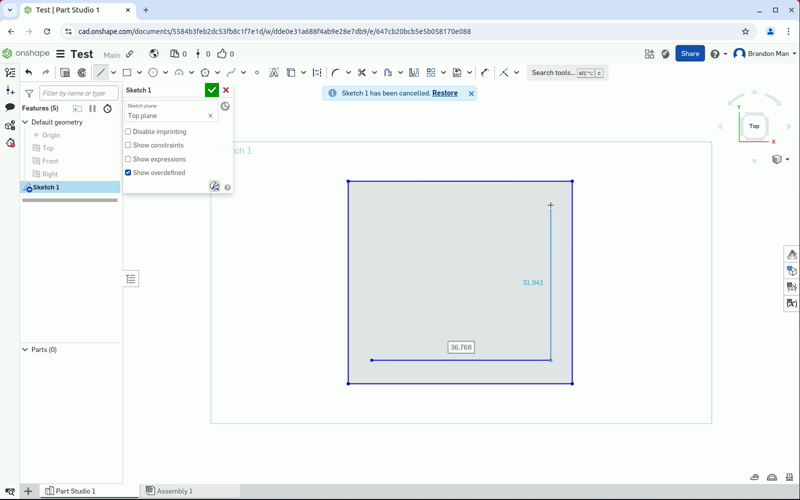
click(550, 204)
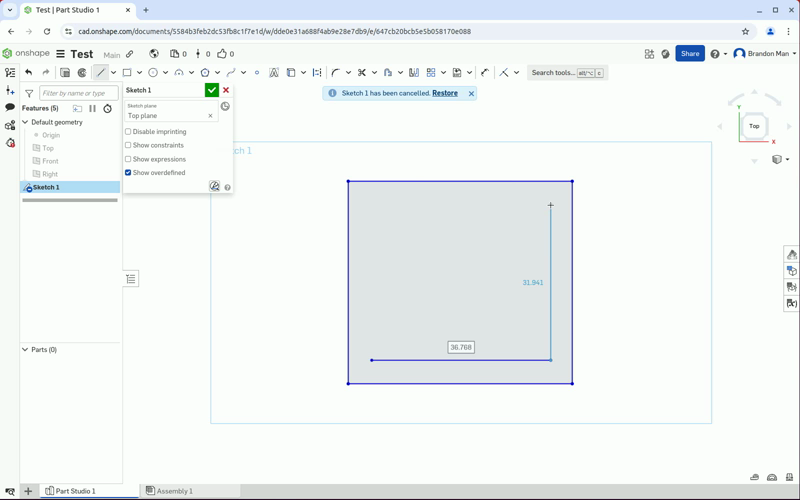
key_up(shift)
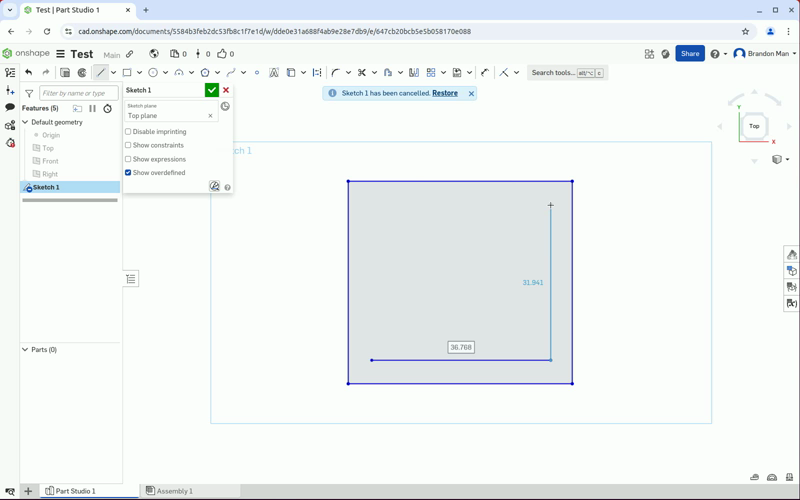
key_down(shift)
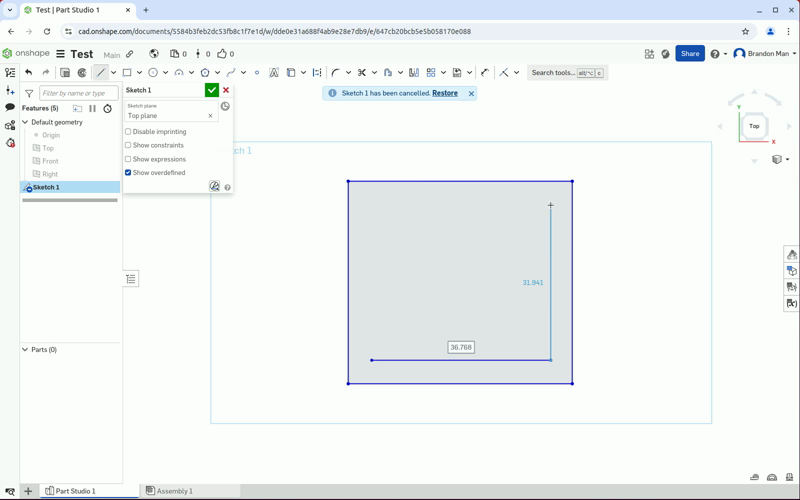
mouse_move(371, 204)
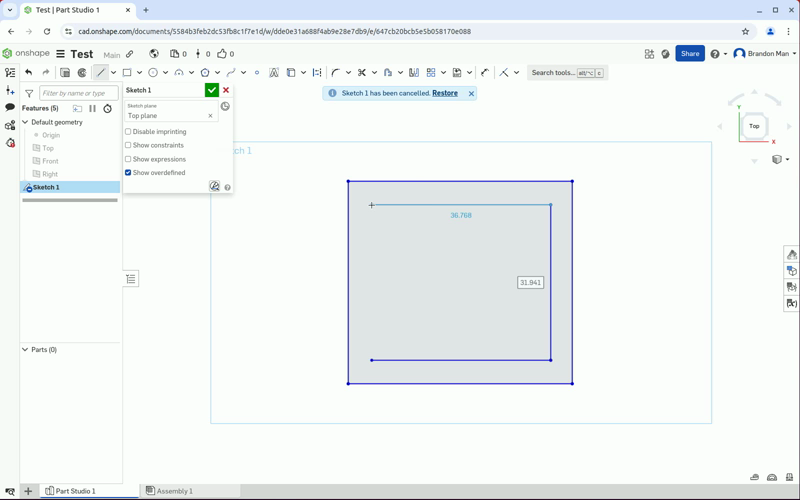
click(371, 204)
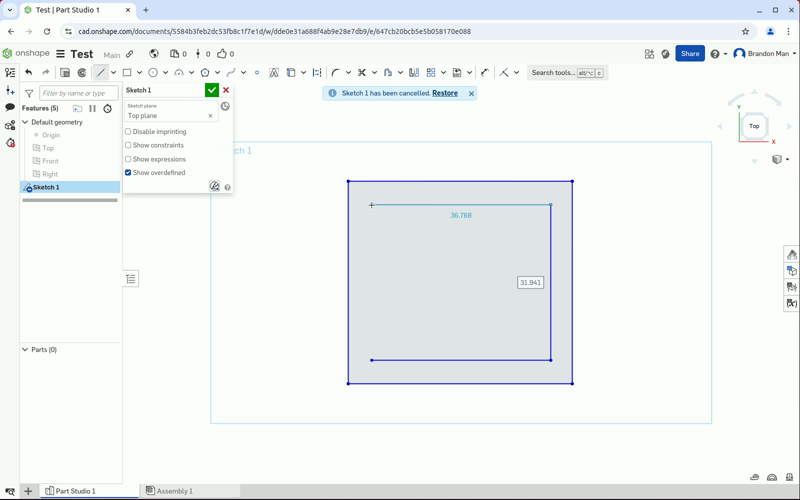
key_up(shift)
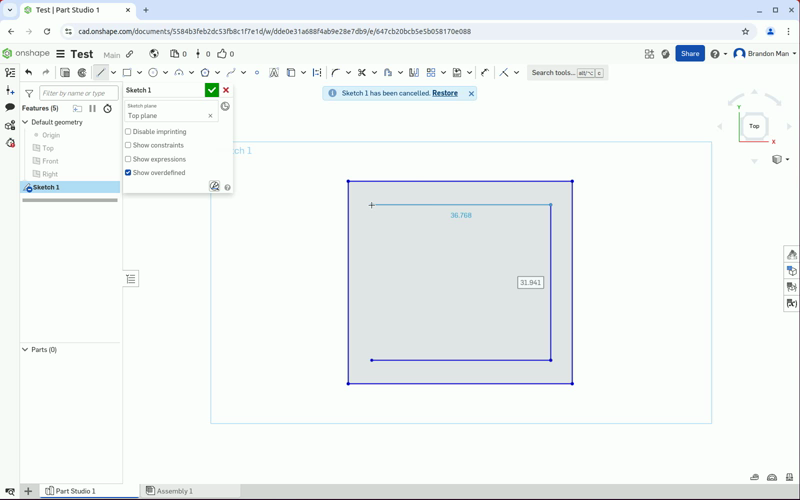
key_down(shift)
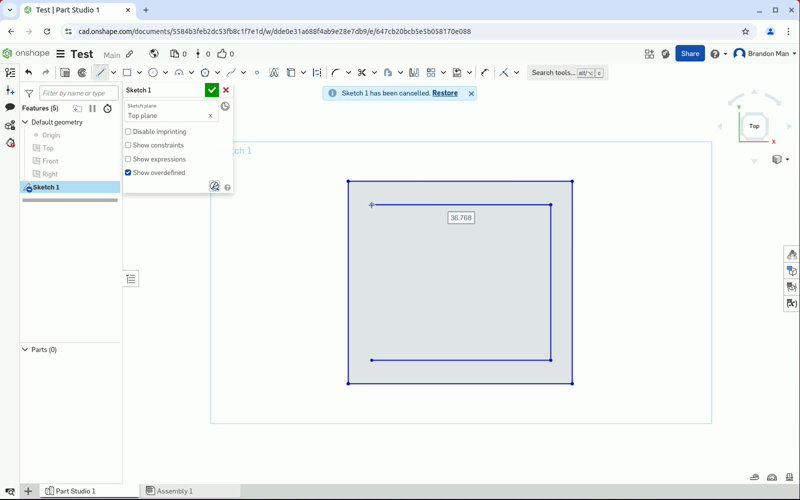
mouse_move(371, 360)
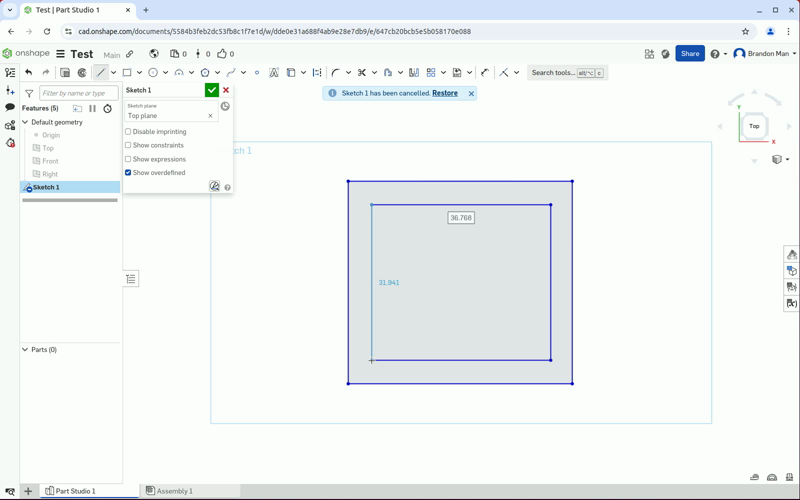
key_up(shift)
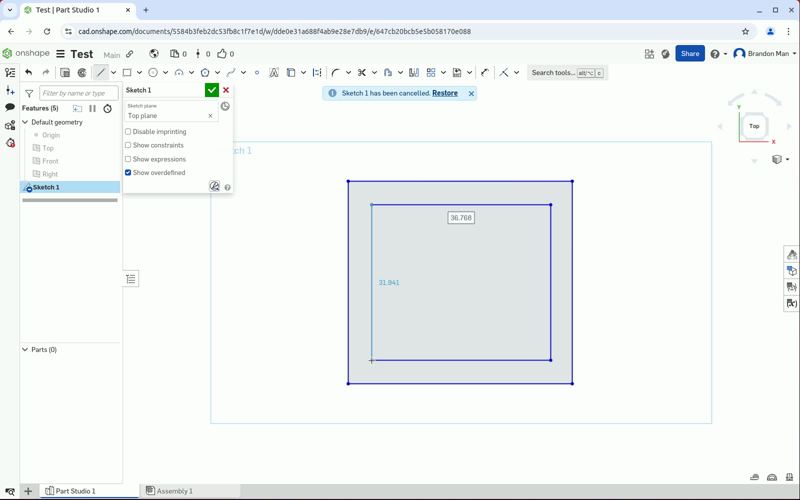
click(371, 360)
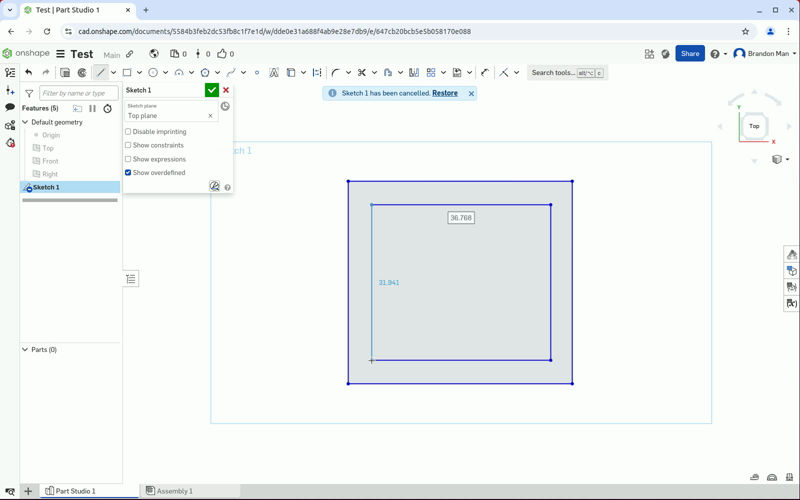
key(esc)
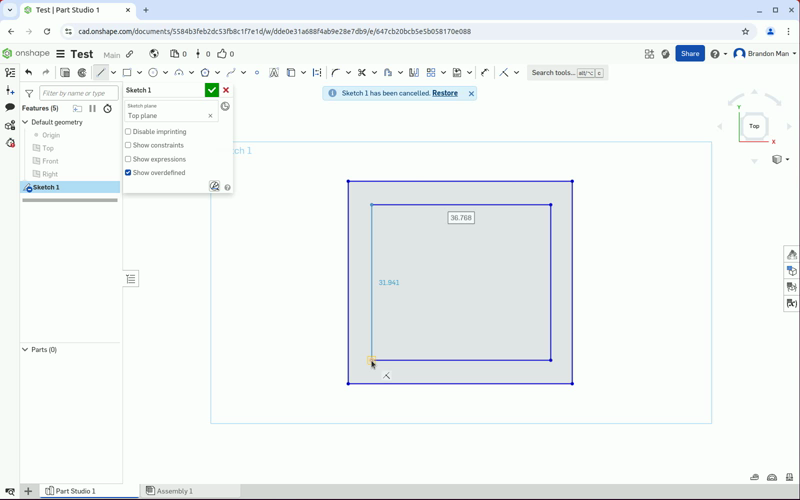
mouse_move(361, 200)
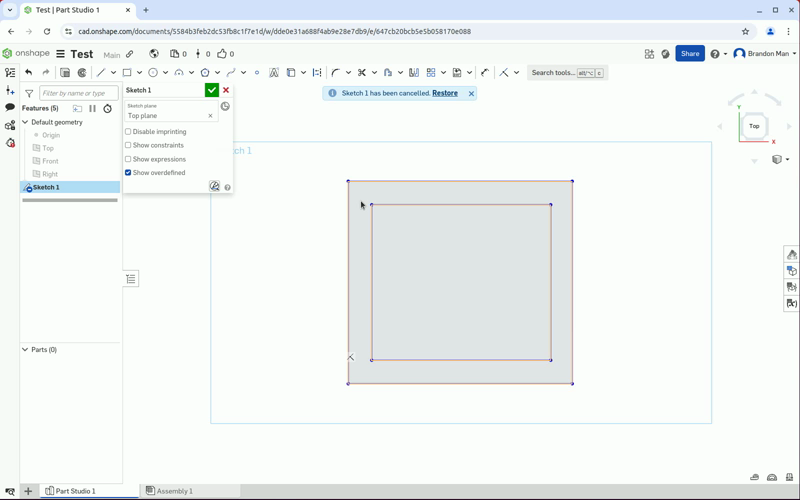
click(361, 200)
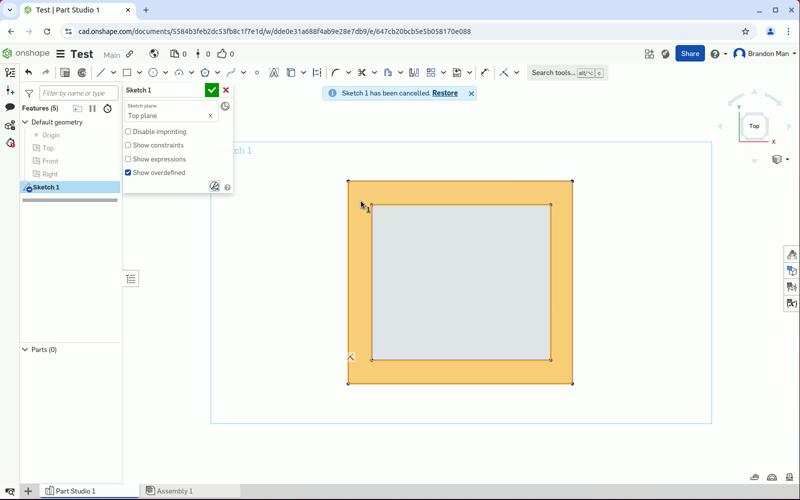
mouse_move(73, 352)
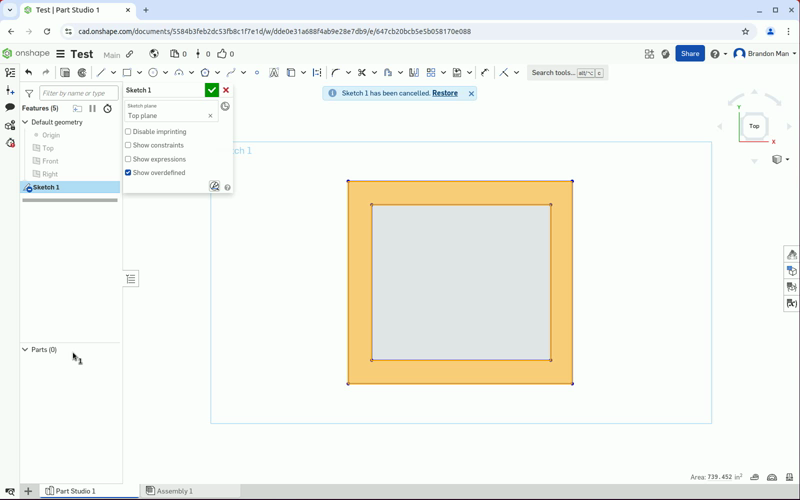
key(shift+y)
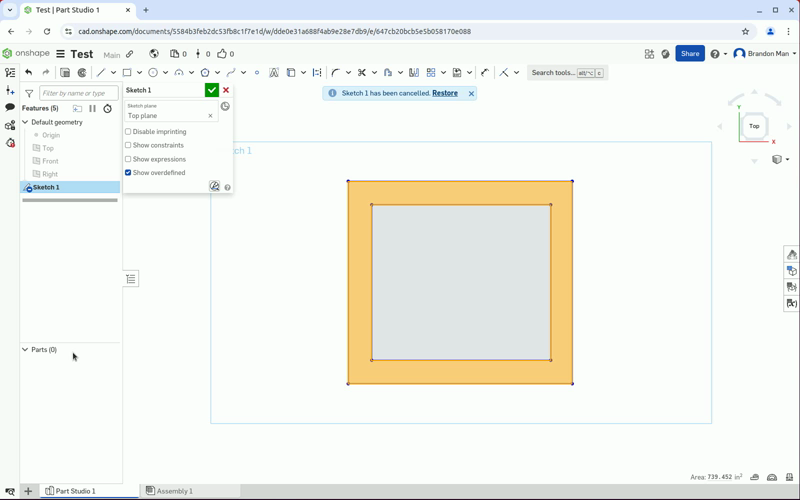
key(shift+e)
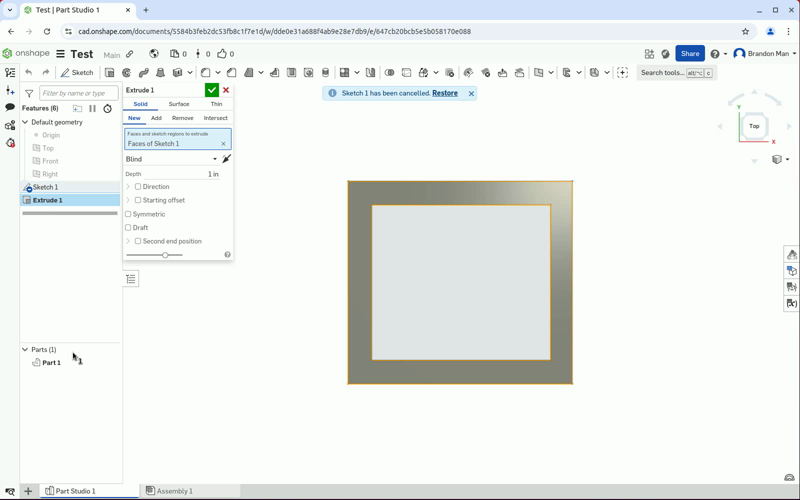
mouse_move(143, 106)
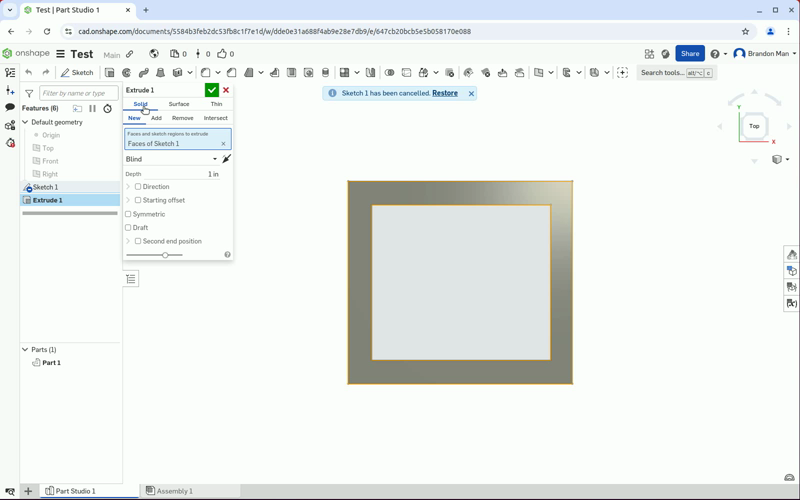
click(143, 106)
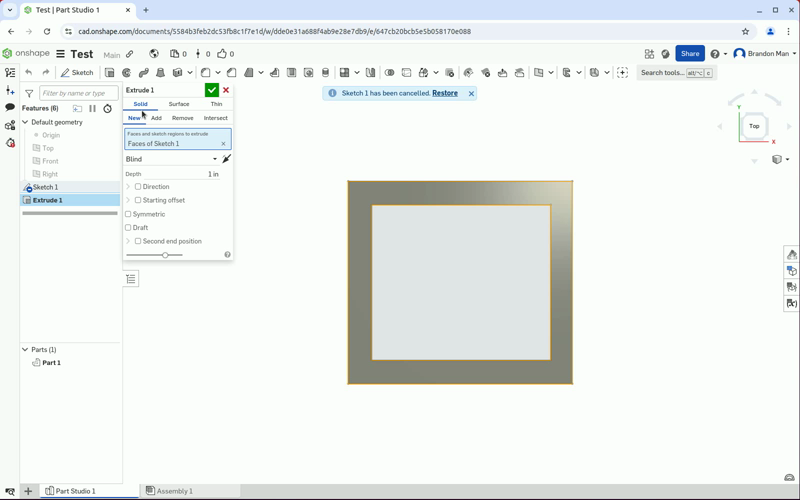
mouse_move(137, 120)
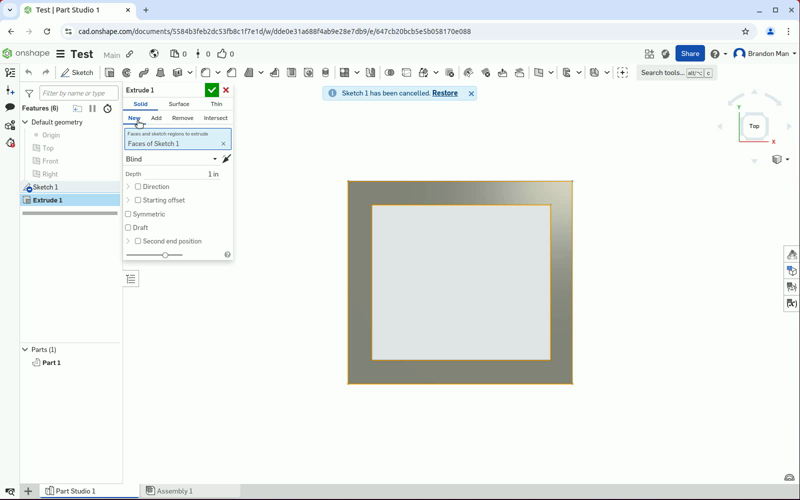
click(137, 120)
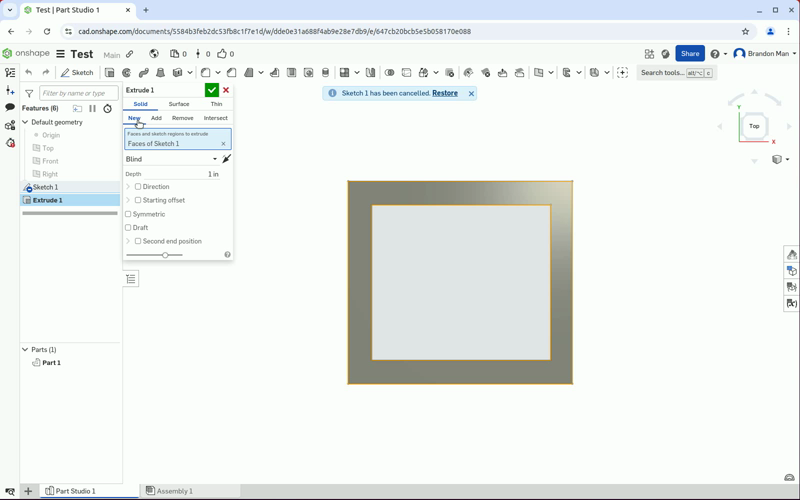
key(tab, 4)
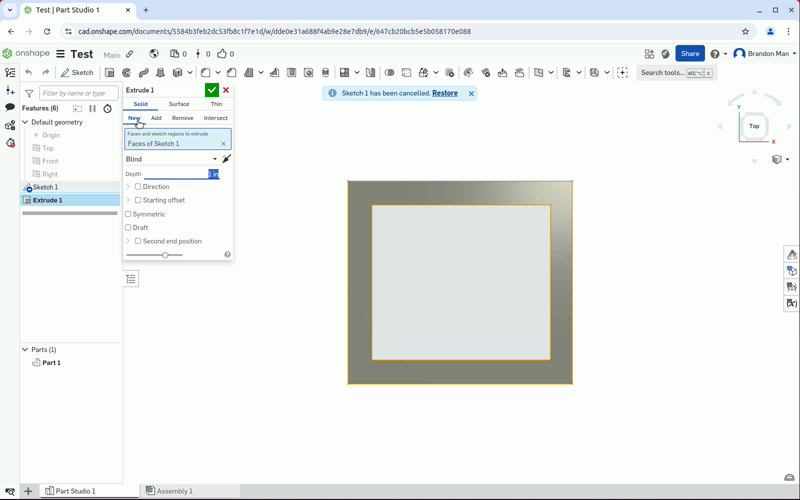
text(12.998)
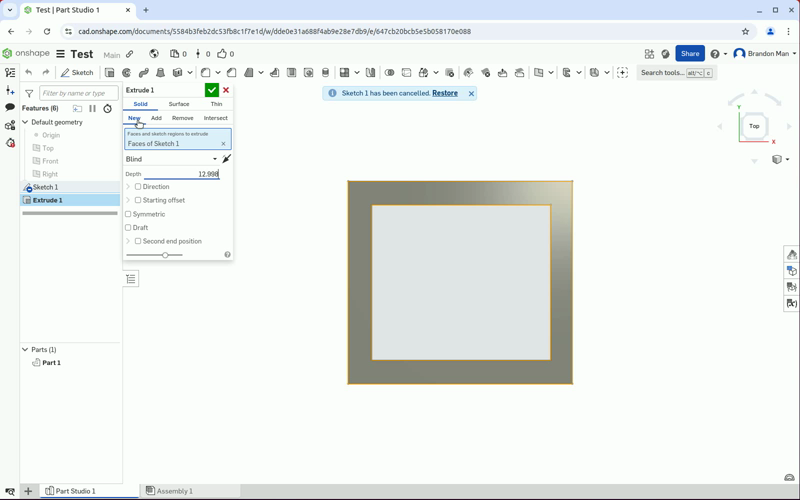
key(enter)
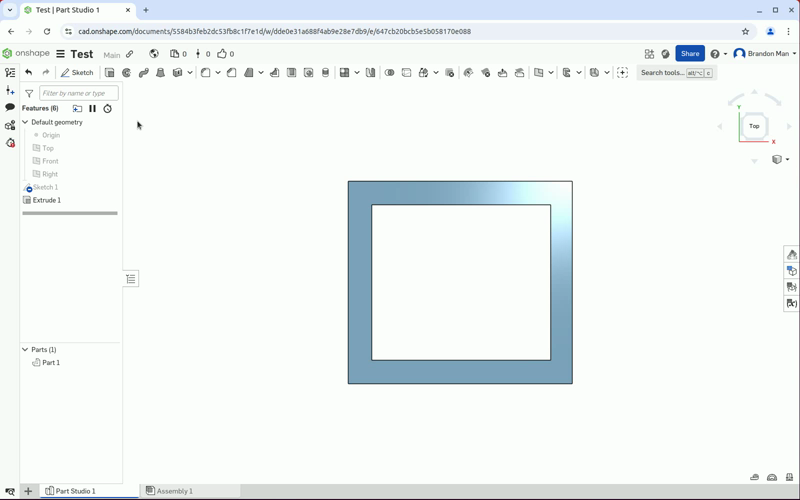
key(shift+h)
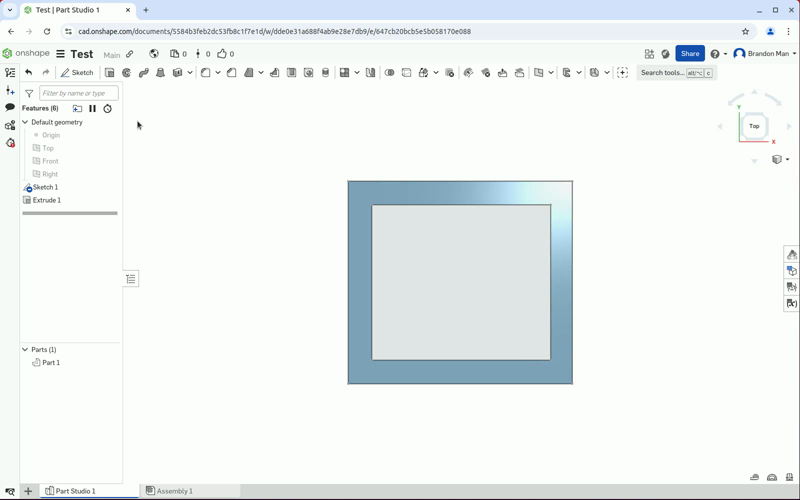
key(shift+h)
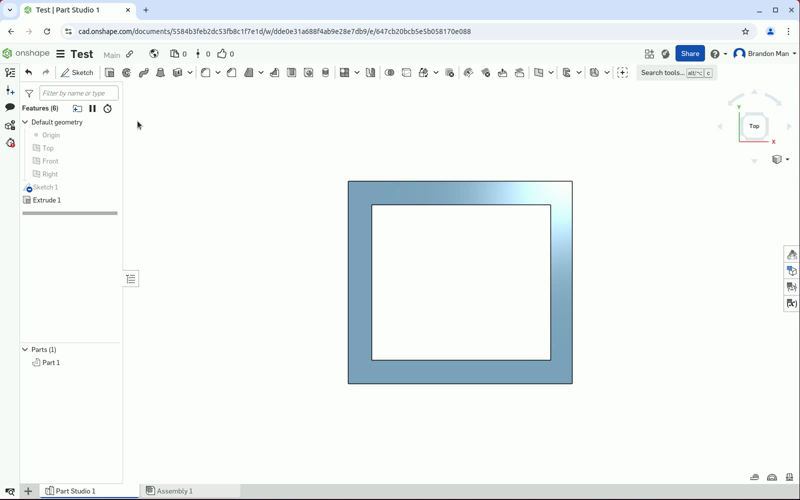
mouse_move(73, 189)
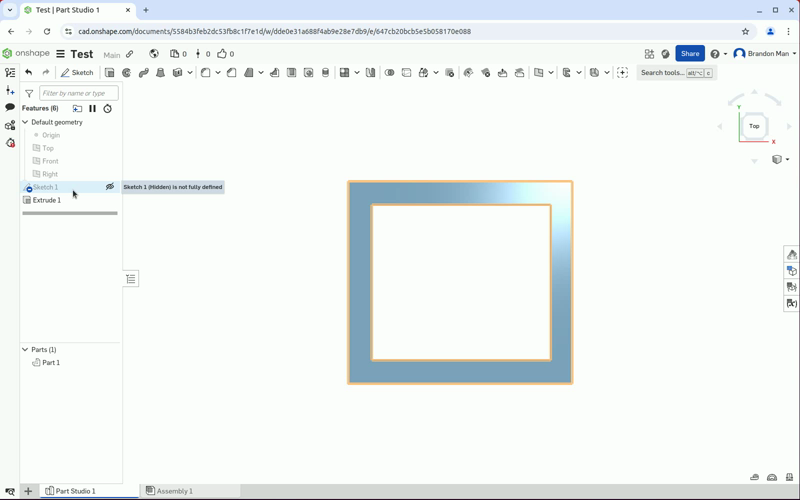
click(73, 189)
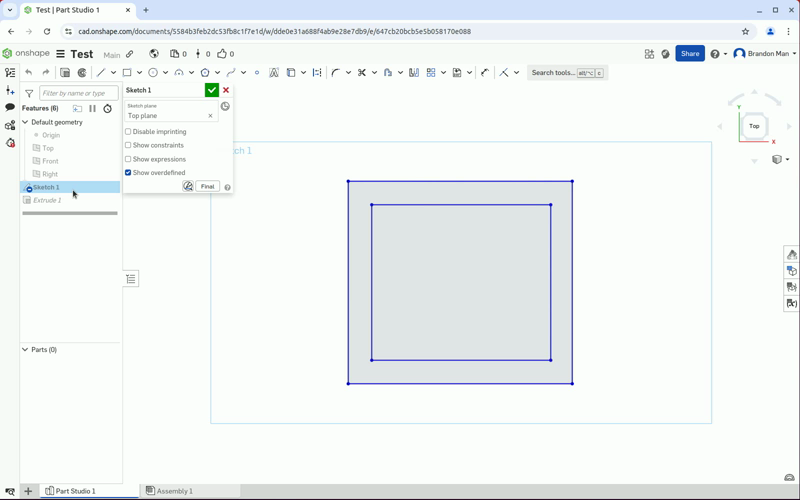
mouse_move(229, 92)
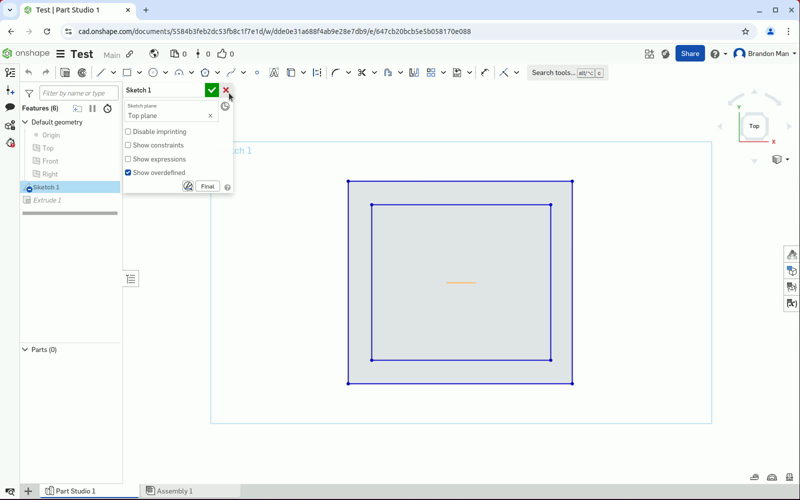
click(229, 92)
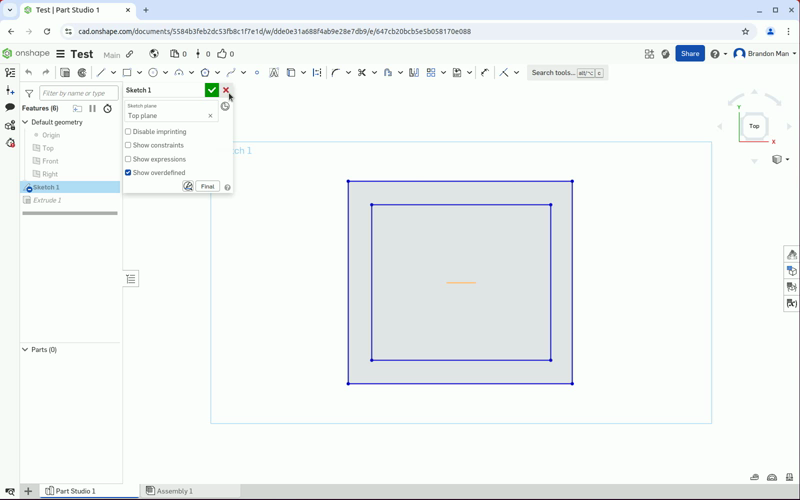
key(shift+s)
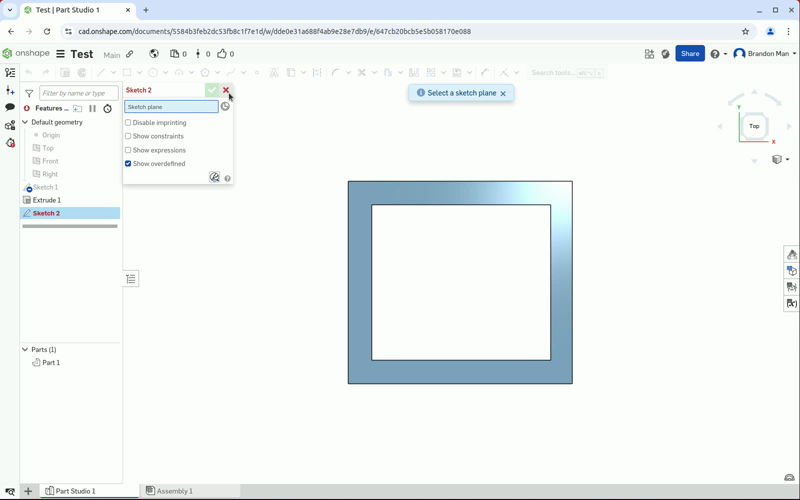
mouse_move(73, 150)
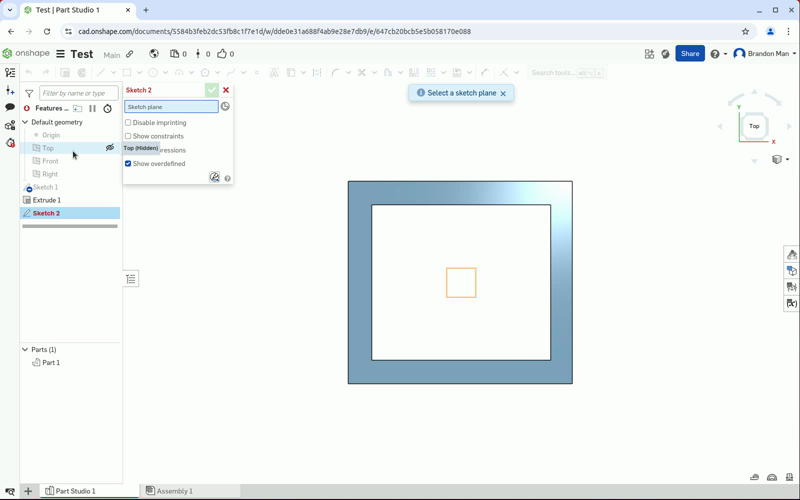
click(73, 150)
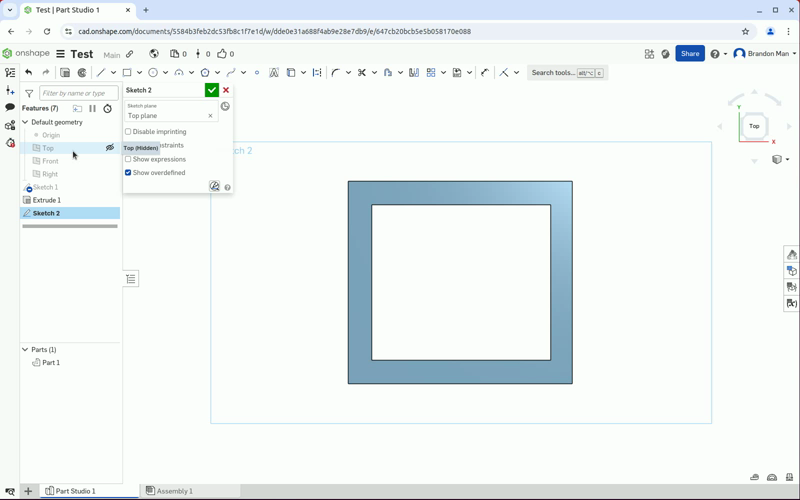
mouse_move(73, 352)
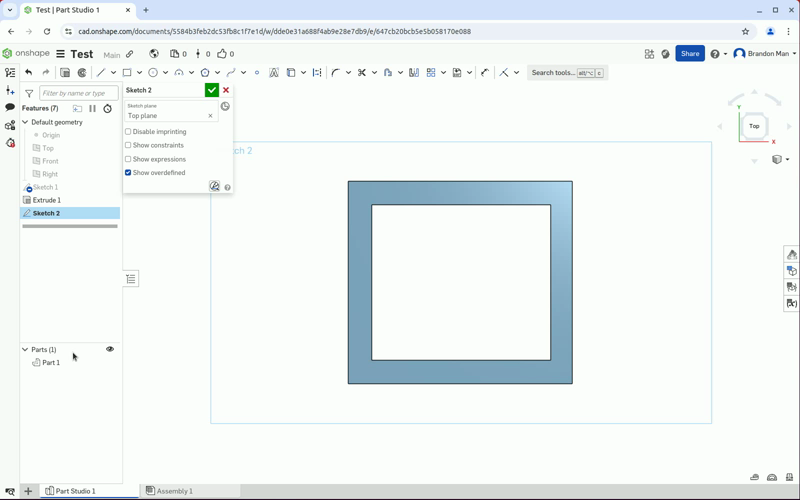
key(y)
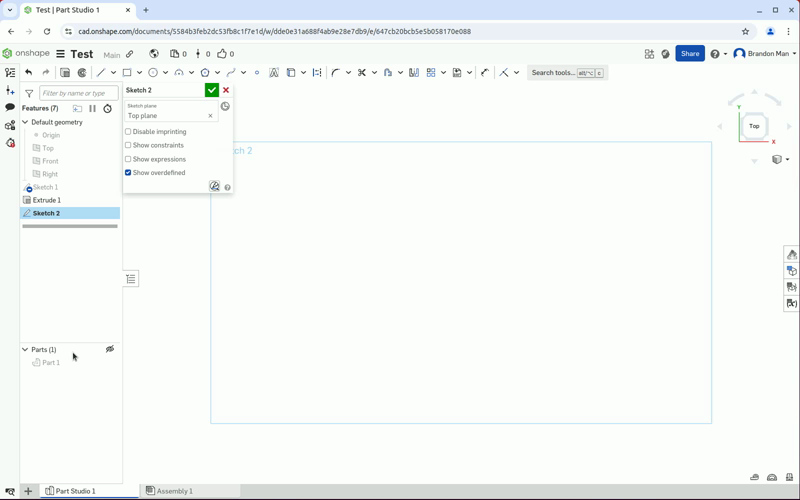
key(l)
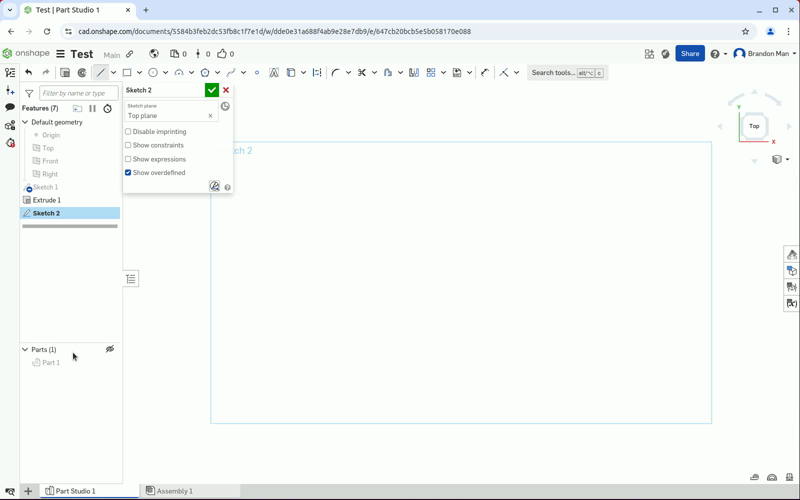
key_down(shift)
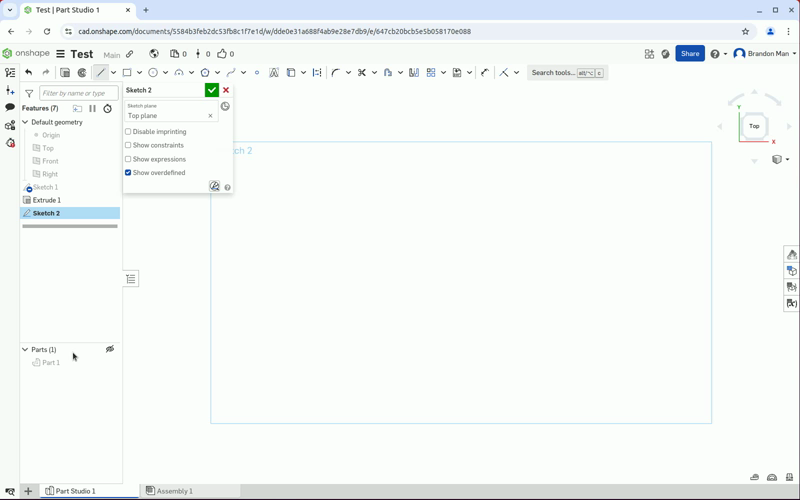
mouse_move(370, 361)
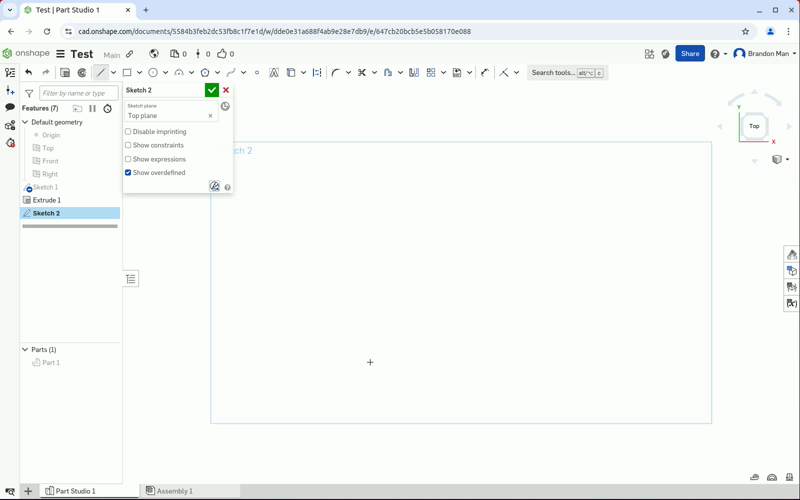
click(370, 361)
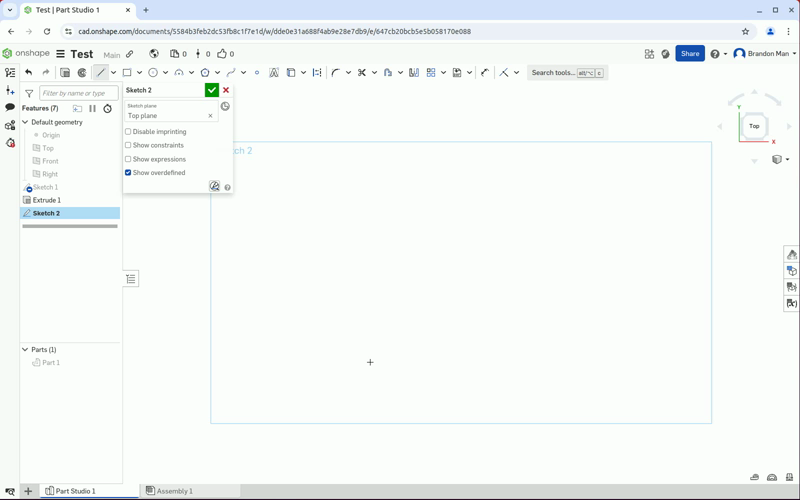
key_up(shift)
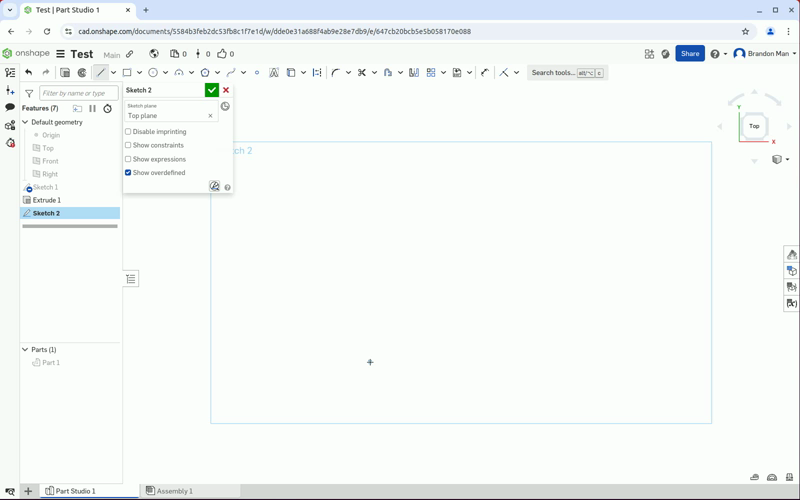
key_down(shift)
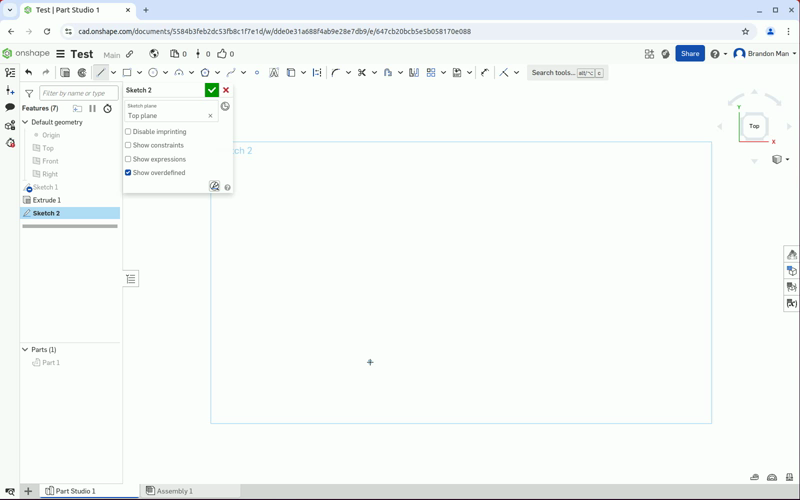
mouse_move(550, 361)
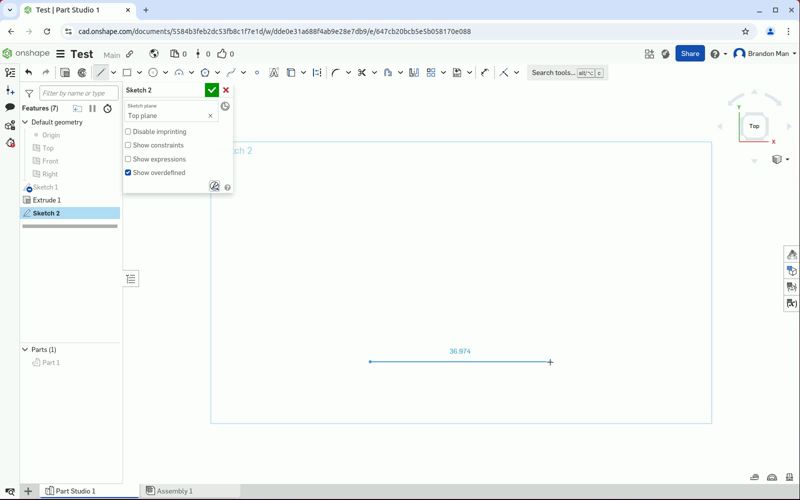
click(550, 361)
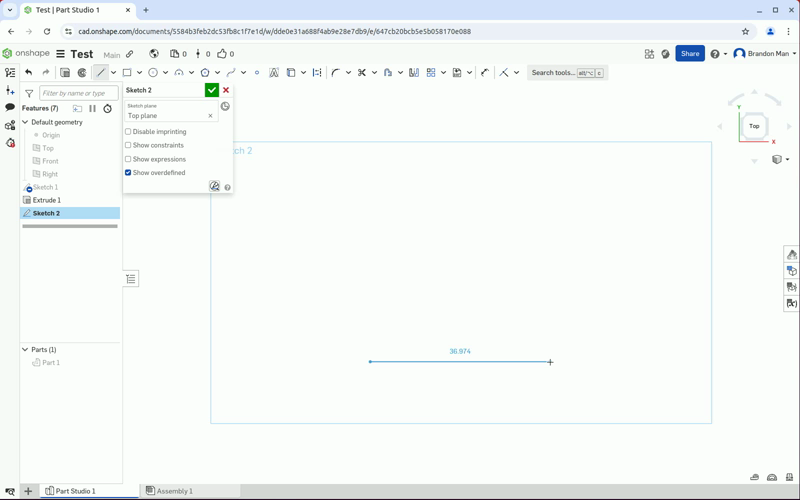
key_up(shift)
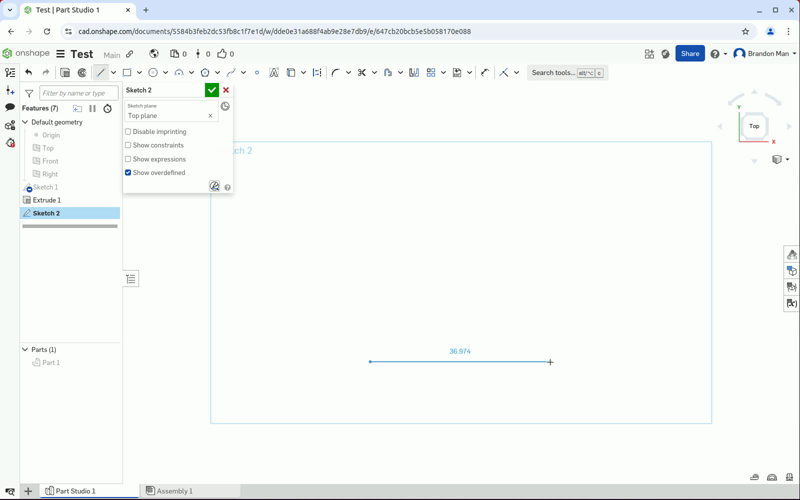
key_down(shift)
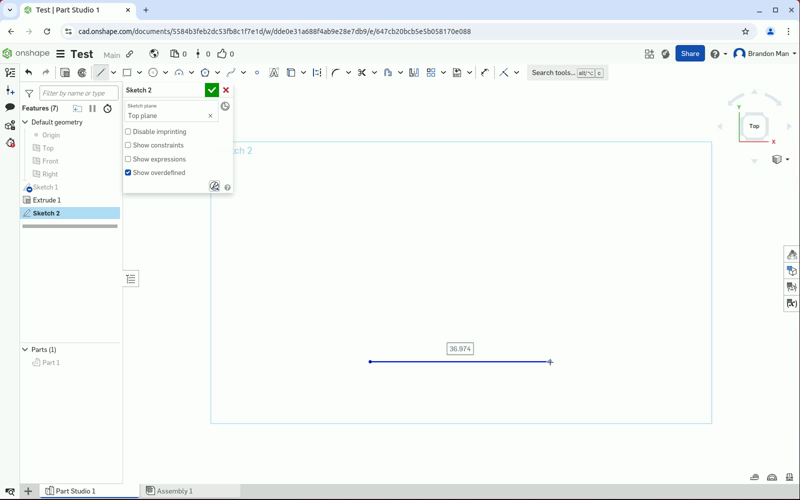
mouse_move(550, 204)
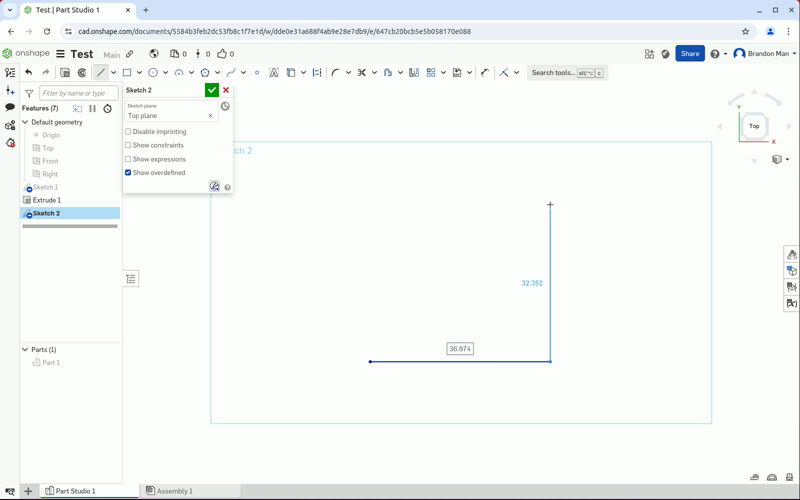
click(550, 204)
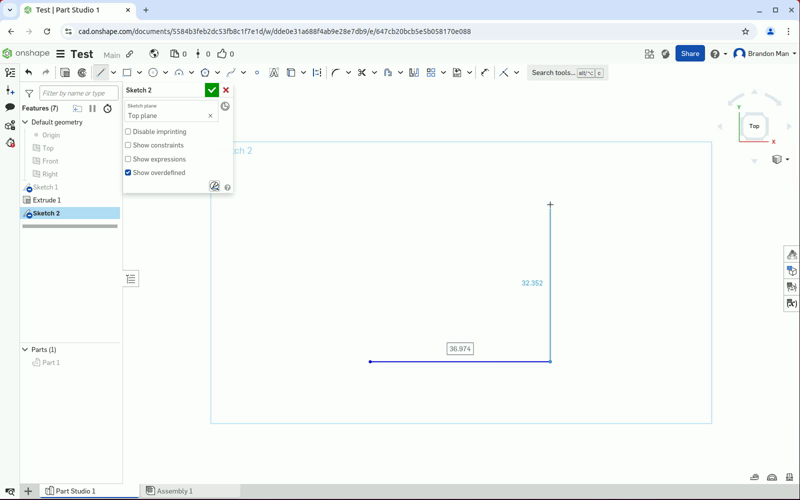
key_up(shift)
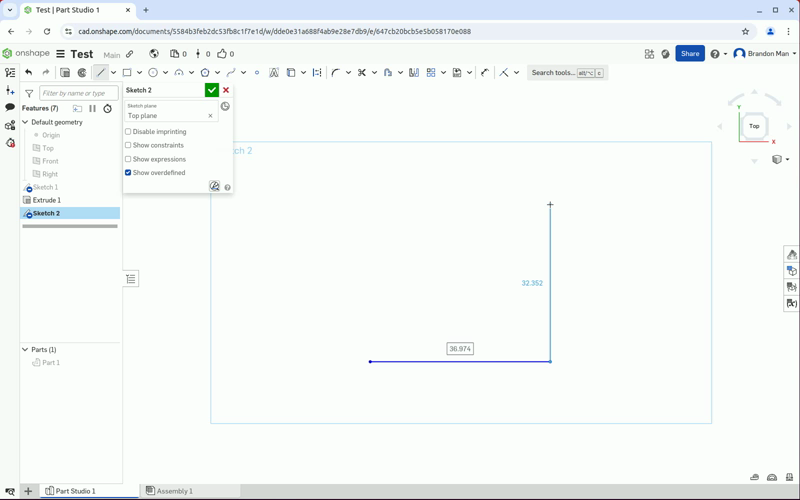
key_down(shift)
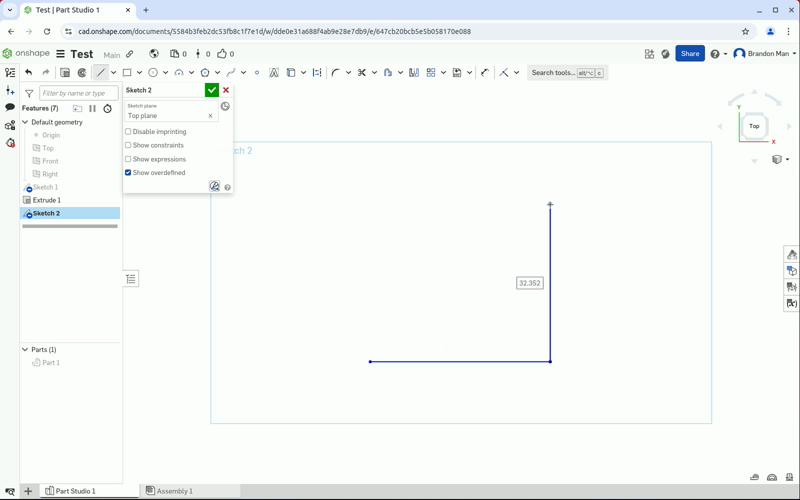
mouse_move(370, 204)
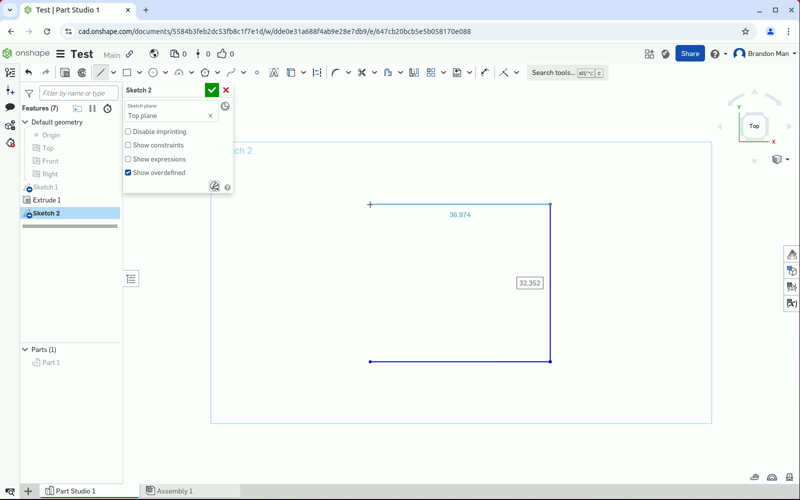
click(370, 204)
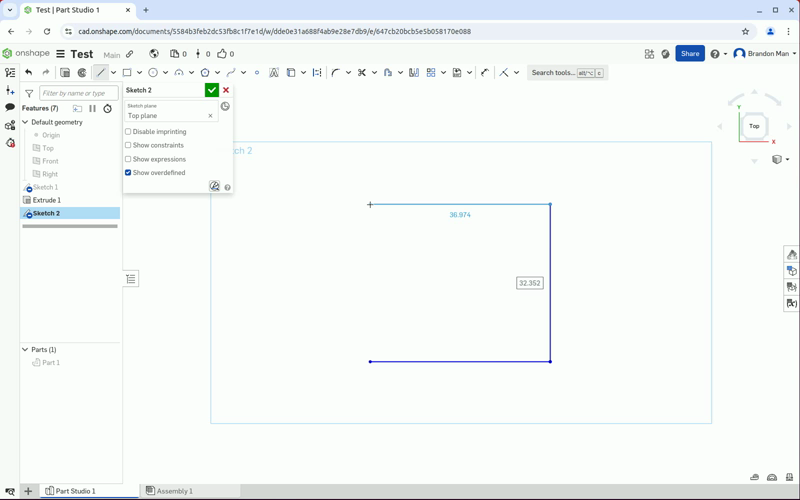
key_up(shift)
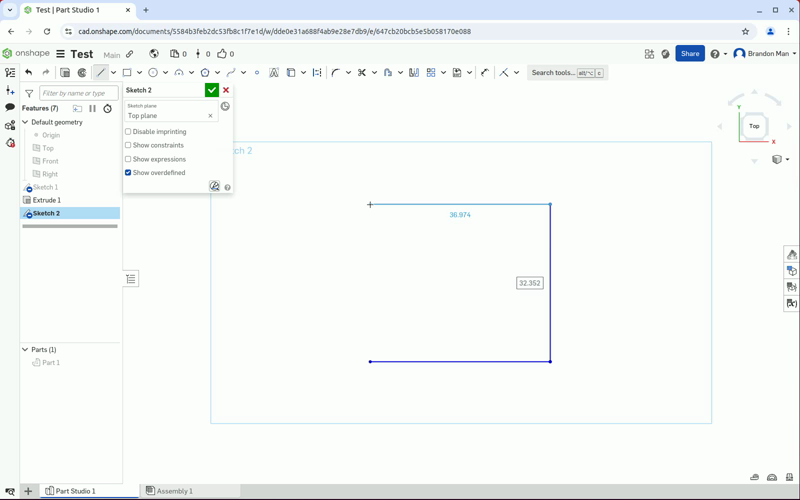
key_down(shift)
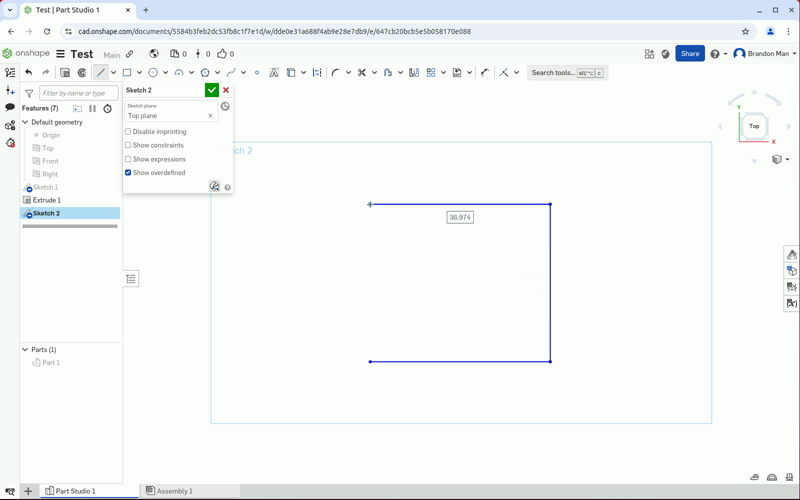
mouse_move(370, 361)
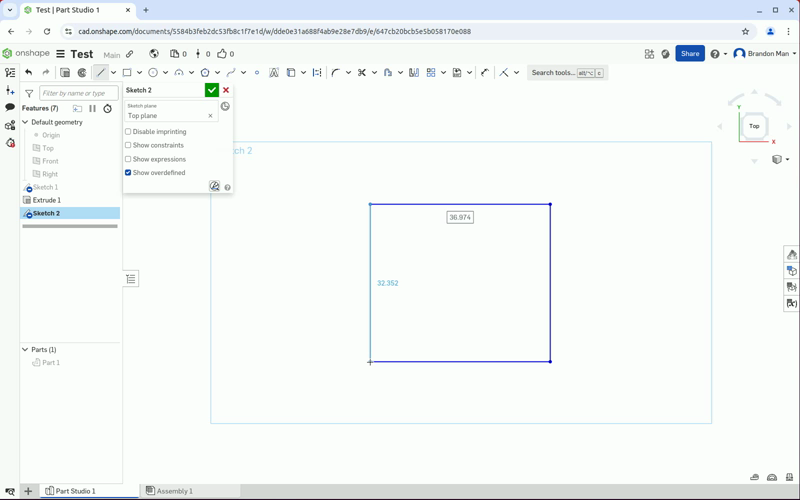
key_up(shift)
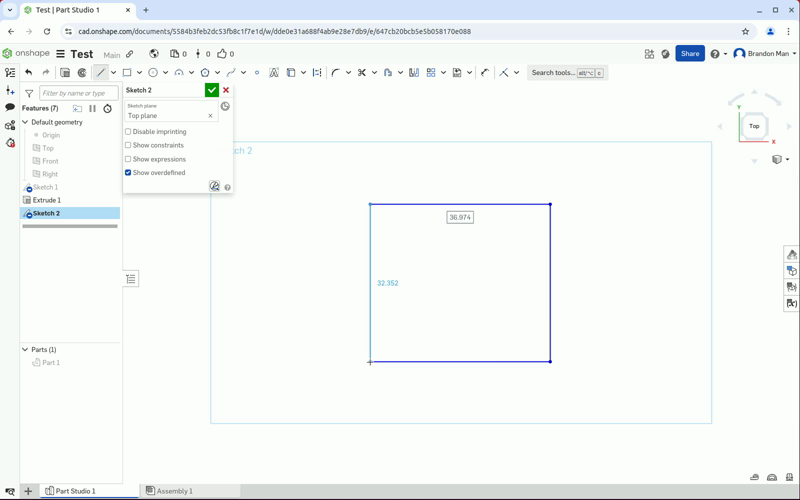
click(370, 361)
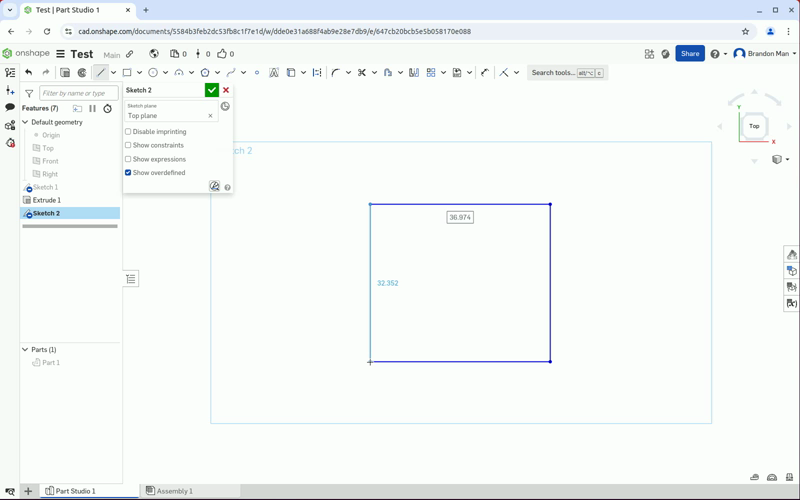
key(esc)
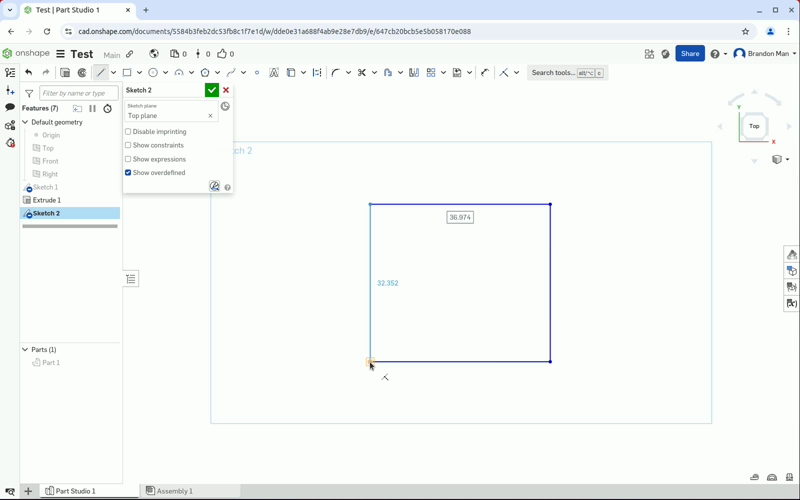
mouse_move(453, 281)
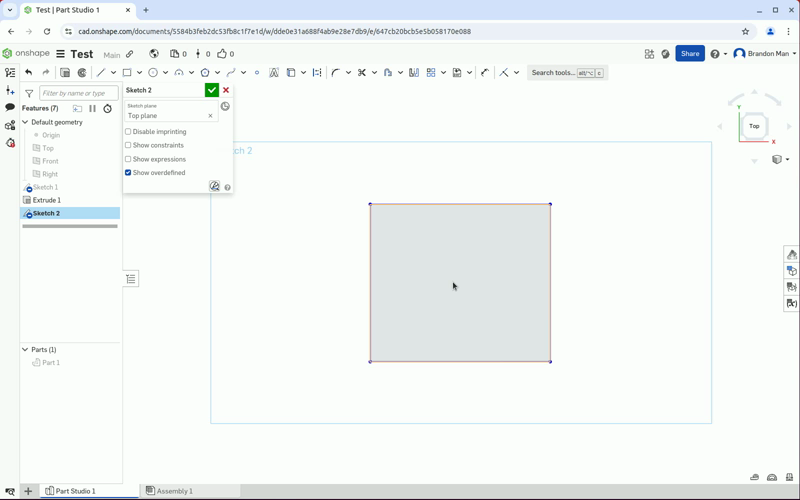
click(453, 281)
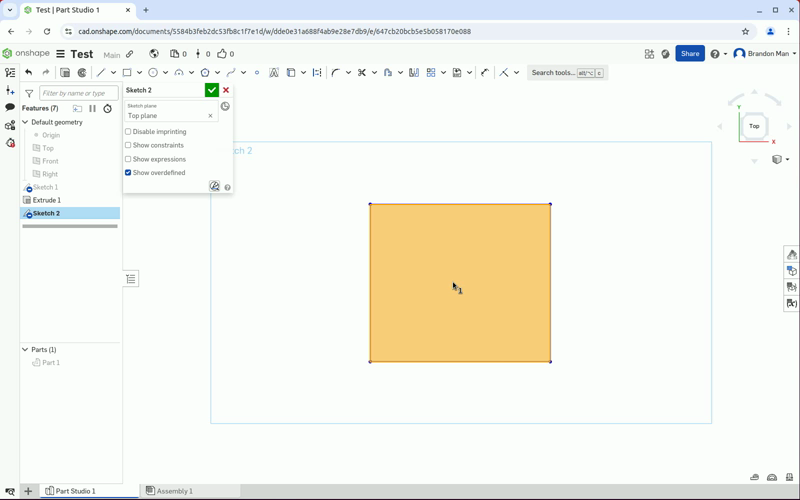
mouse_move(73, 352)
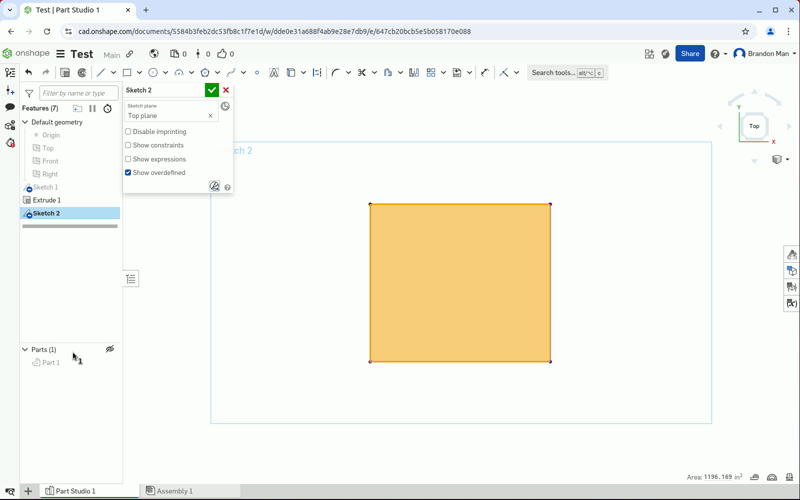
key(shift+y)
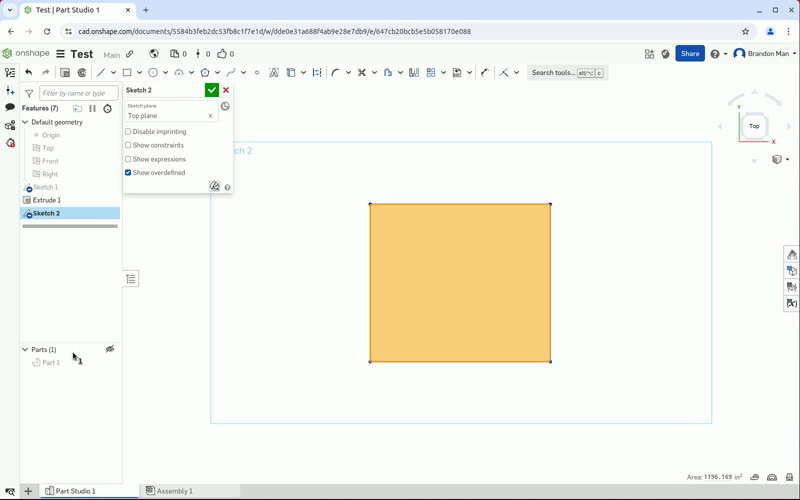
key(shift+e)
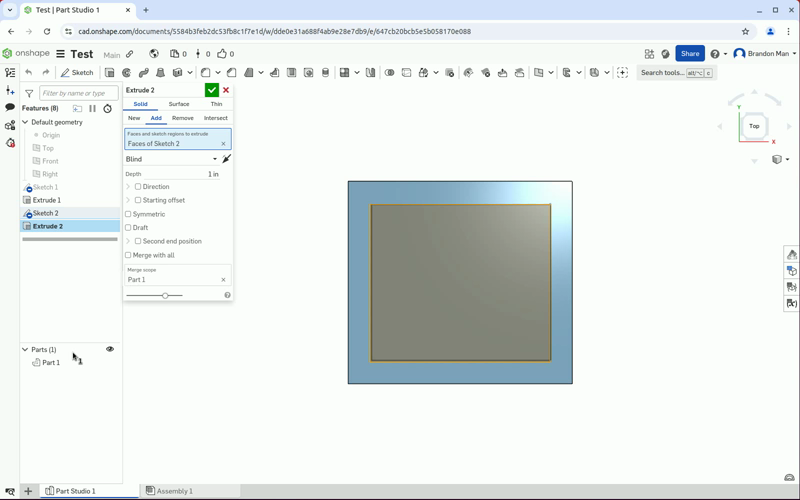
mouse_move(143, 106)
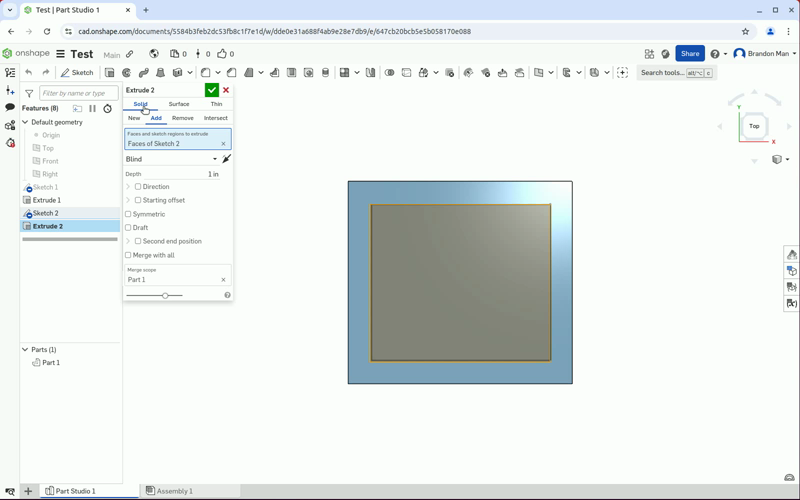
click(143, 106)
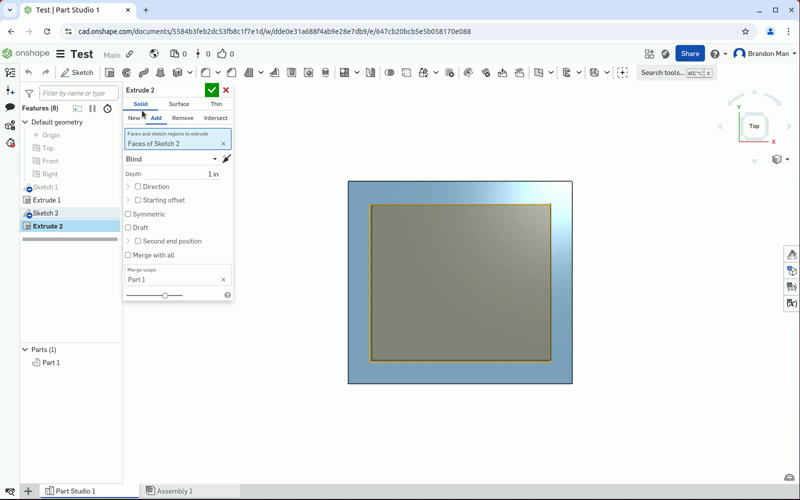
mouse_move(137, 120)
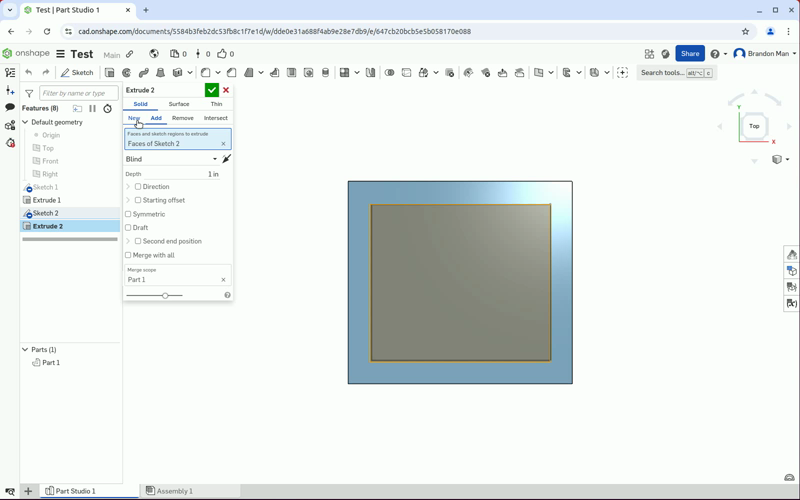
click(137, 120)
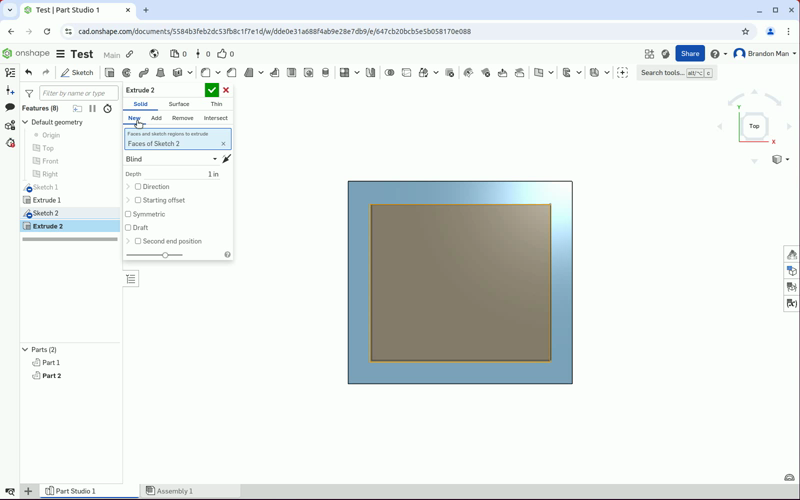
key(tab, 4)
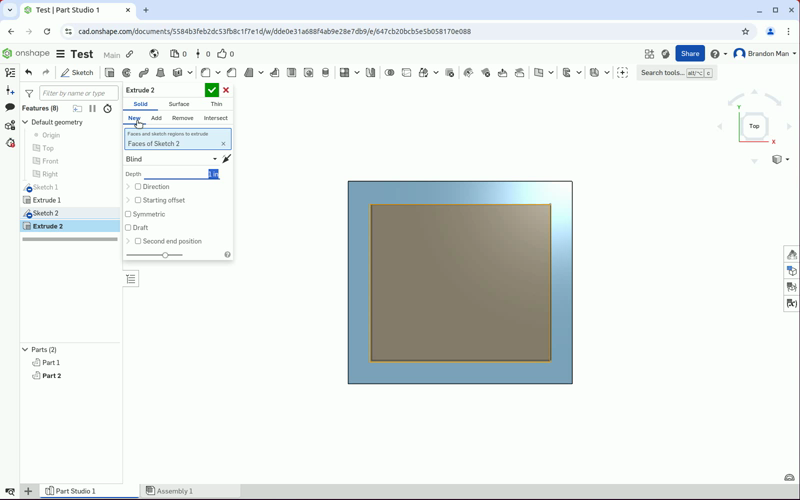
text(7.462)
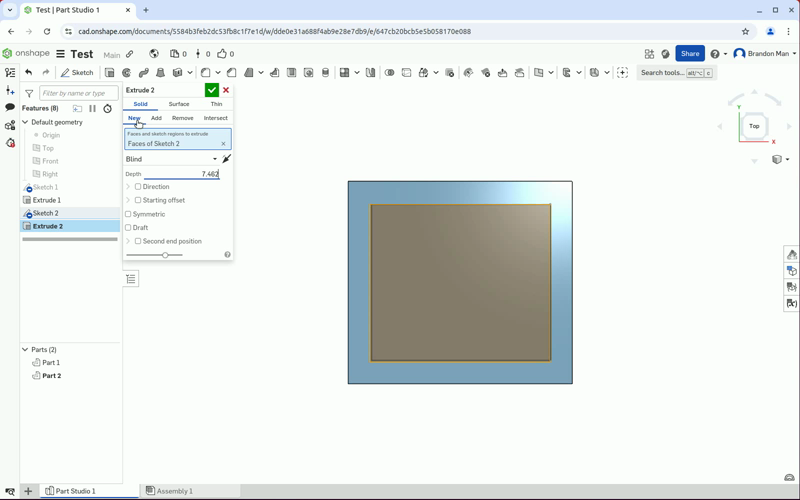
key(enter)
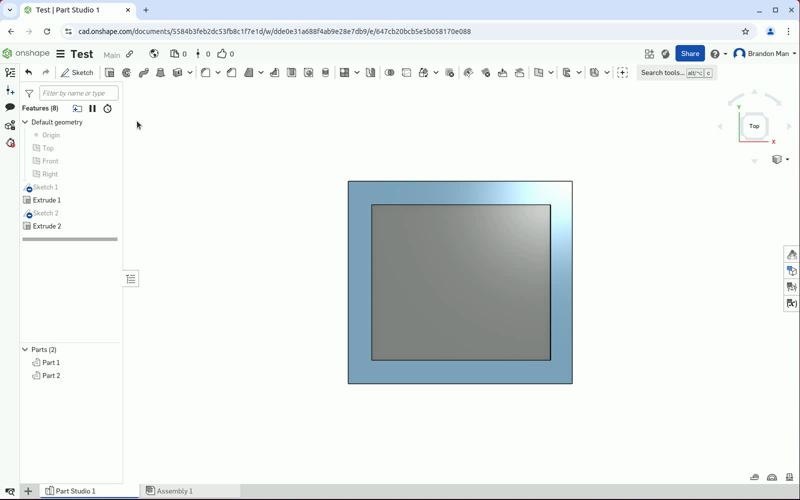
key(shift+h)
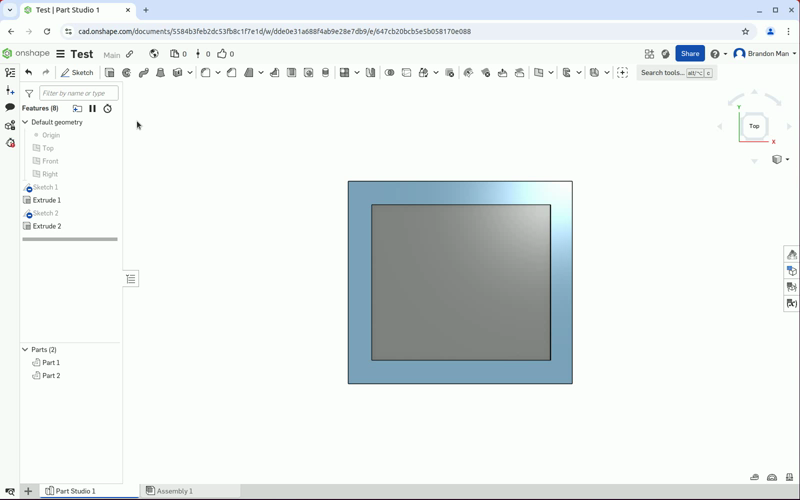
key(shift+h)
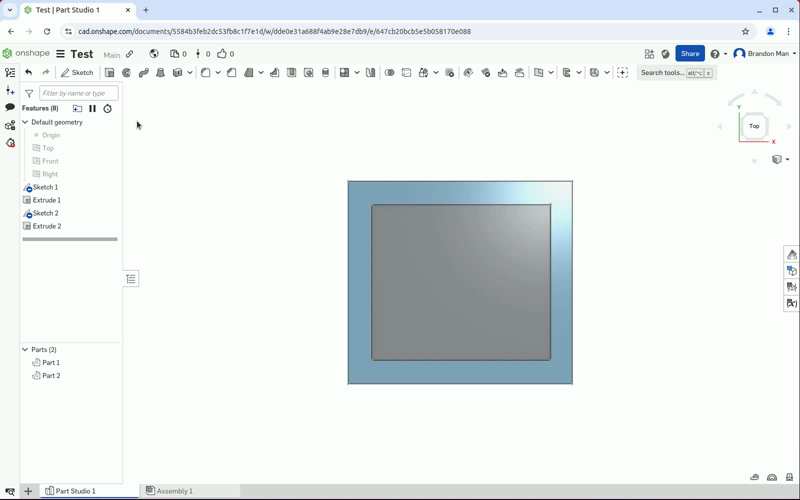
key(shift+7)
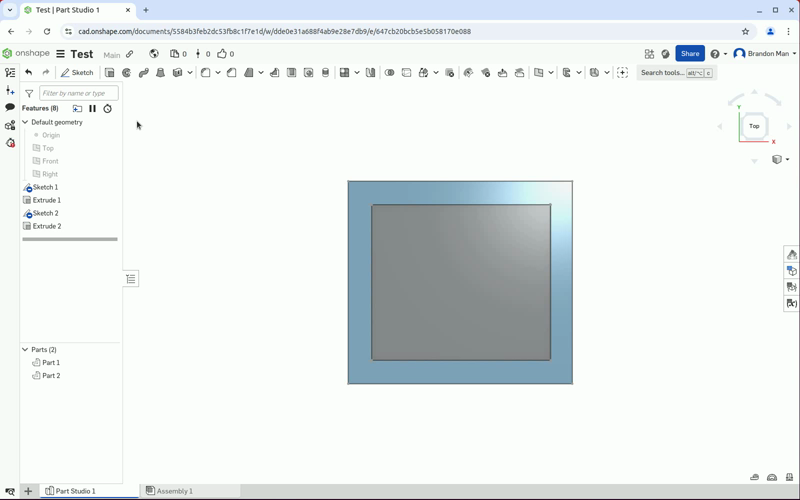
key(up, 3)
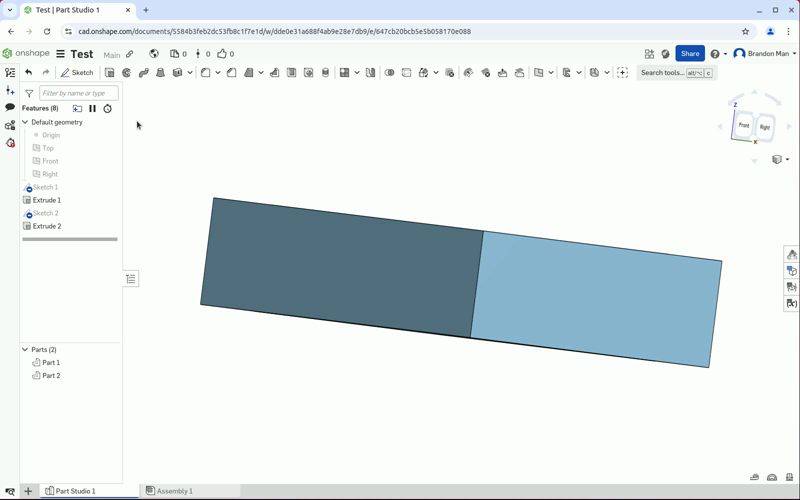
key(left, 3)
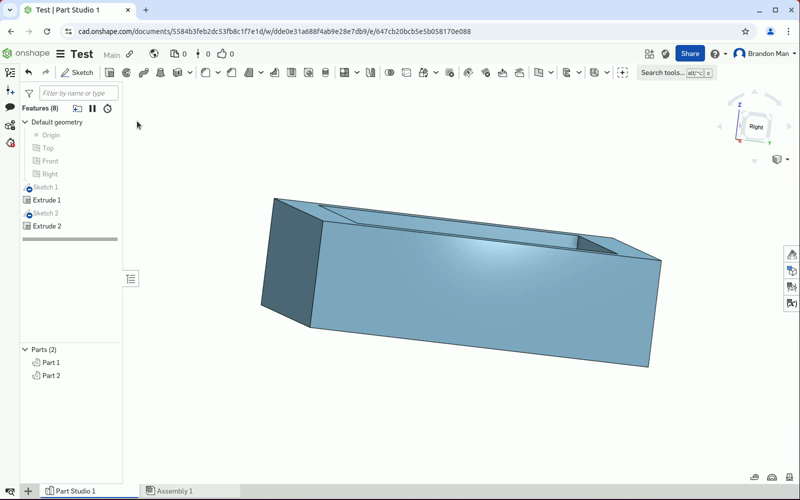
key(right, 3)
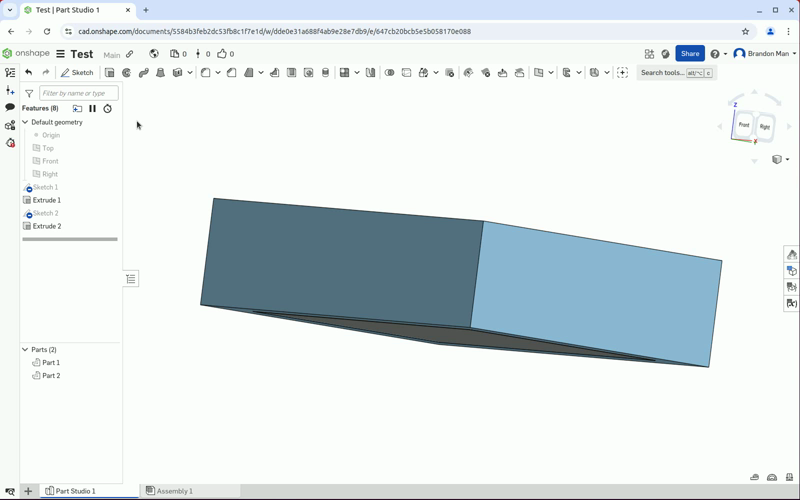
key(down, 3)
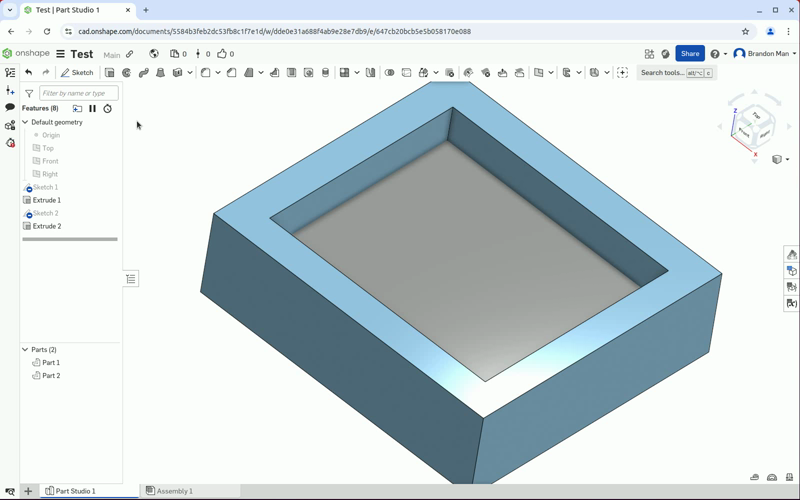
mouse_move(73, 189)
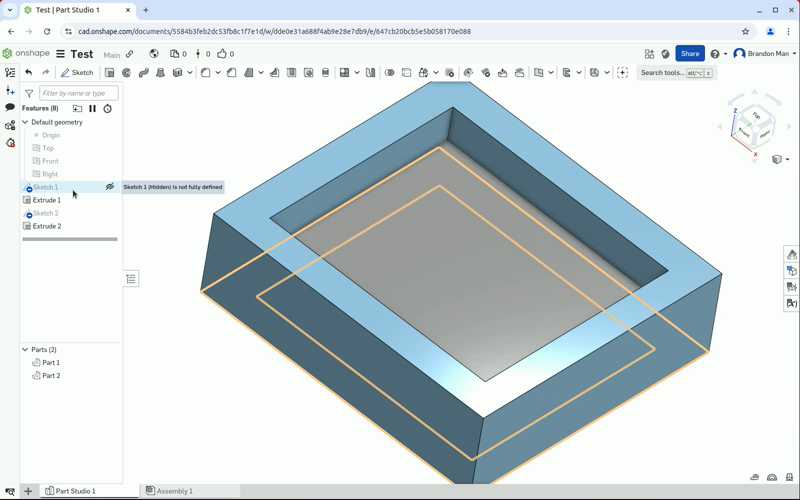
click(73, 189)